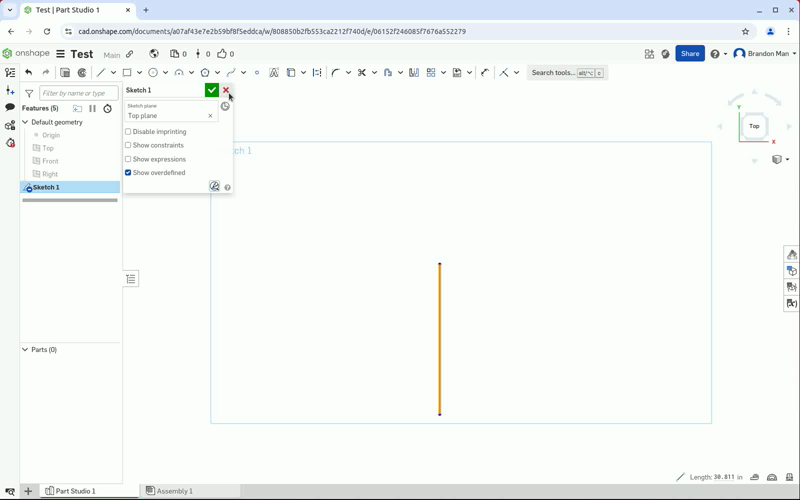
key(shift+h)
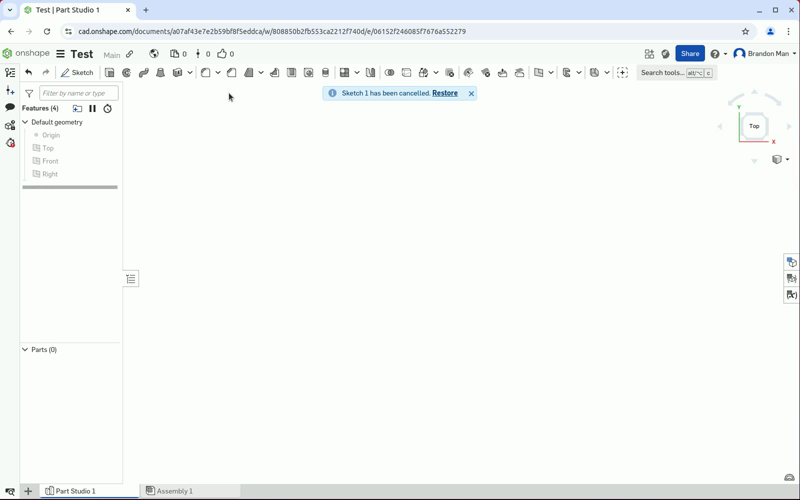
mouse_move(73, 352)
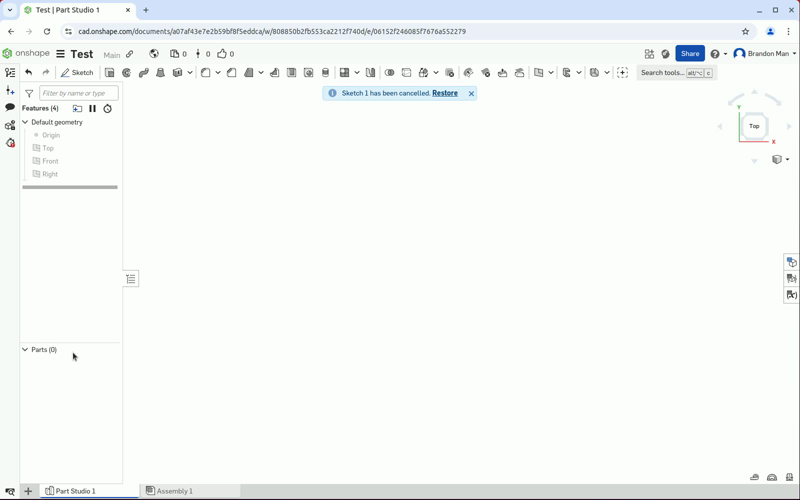
key(y)
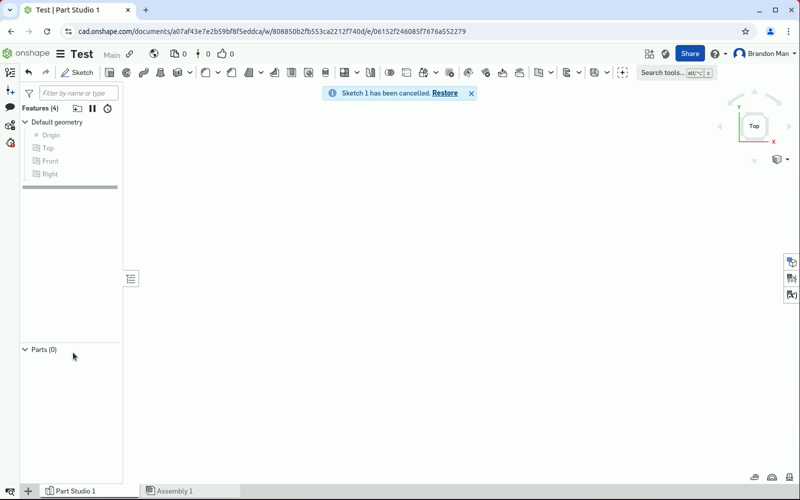
key(shift+p)
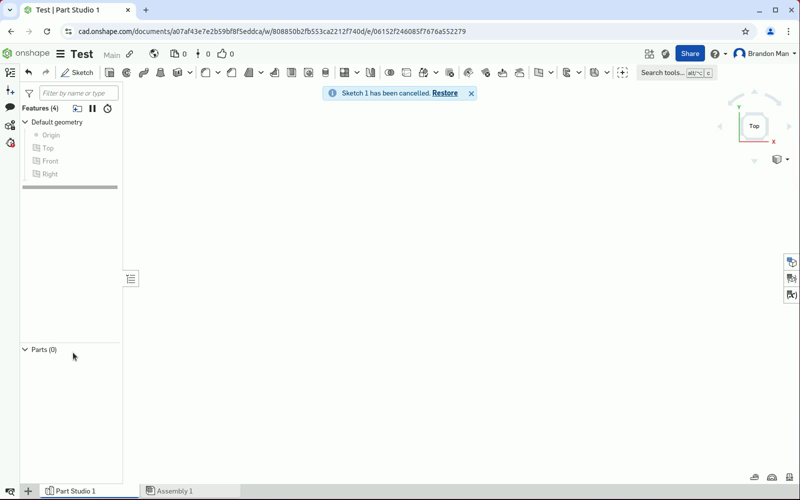
key(space)
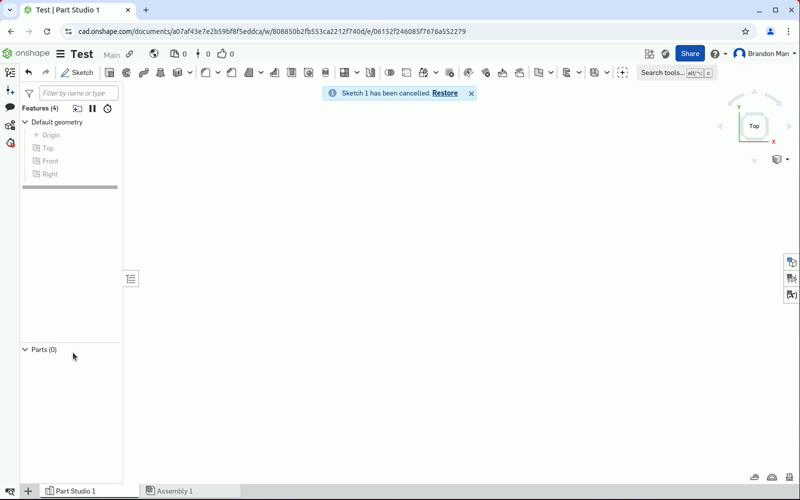
key_down(shift)
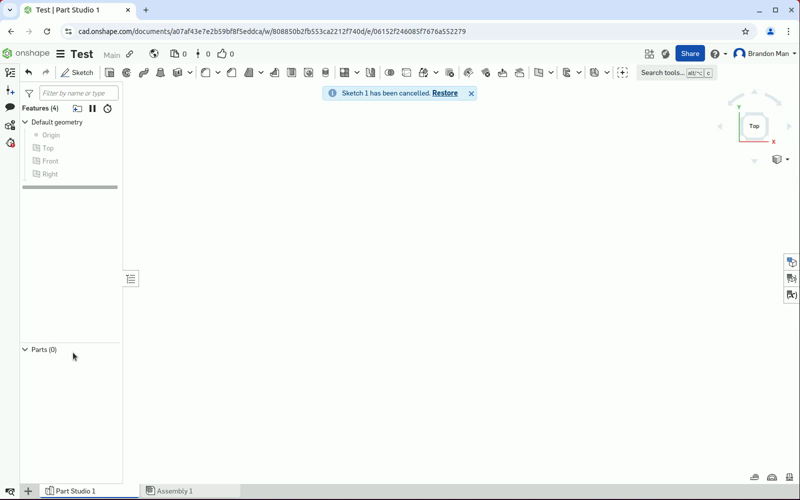
key(up)
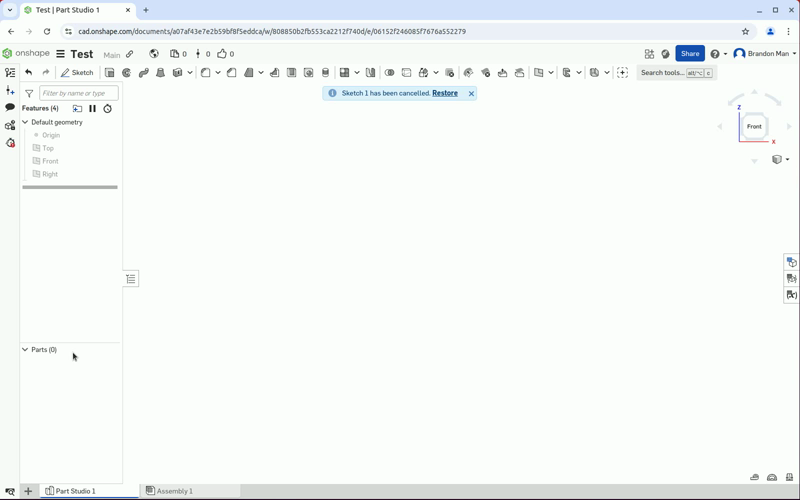
key_up(shift)
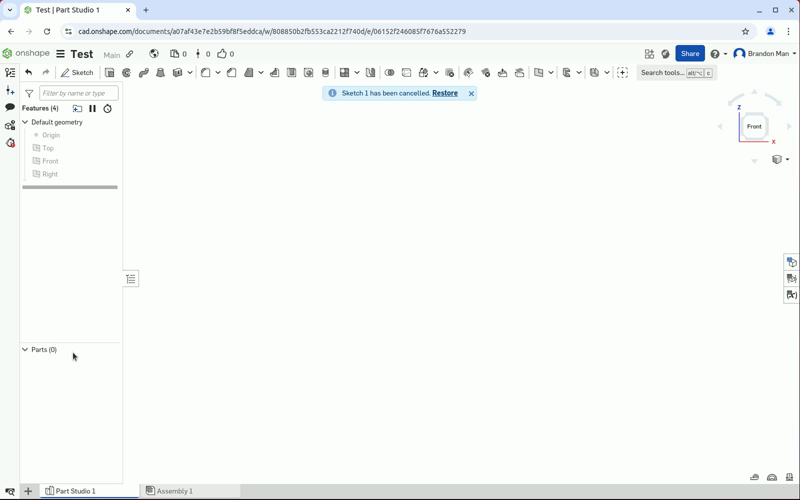
mouse_move(73, 352)
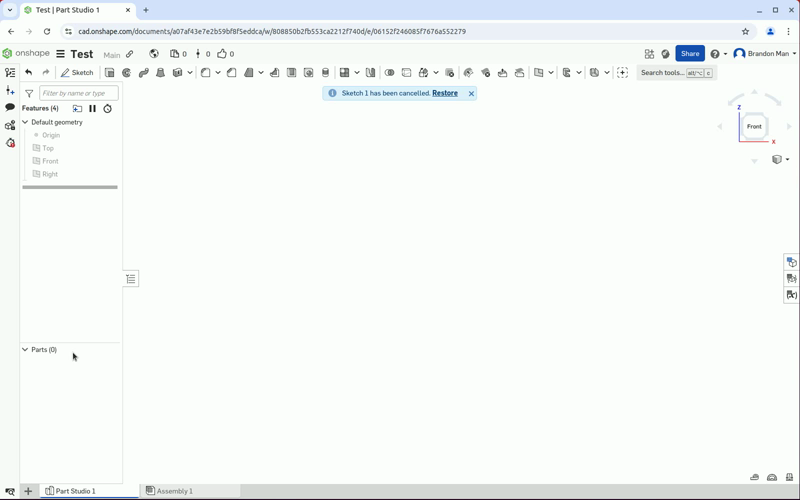
key(shift+y)
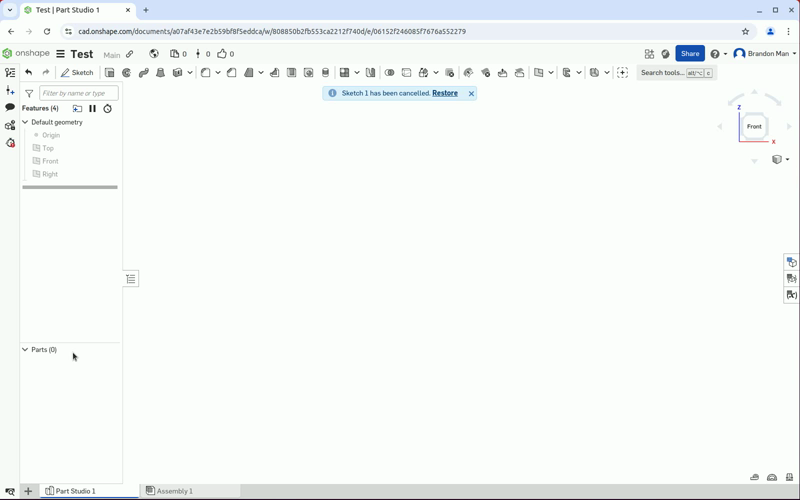
key(shift+s)
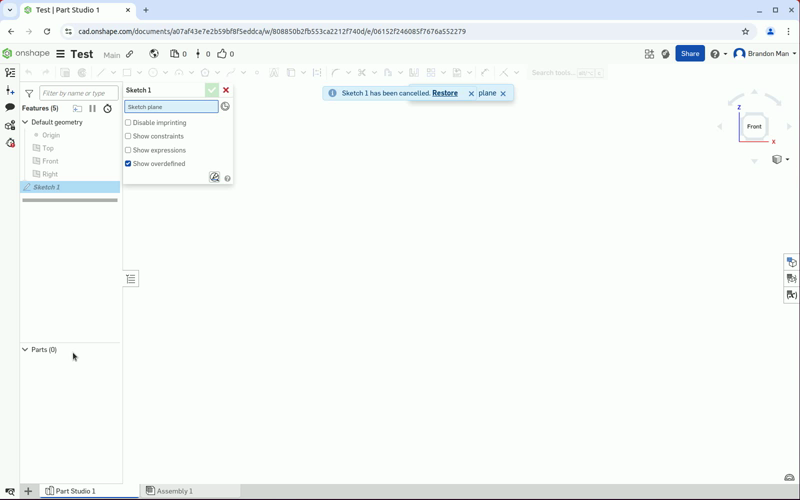
mouse_move(73, 163)
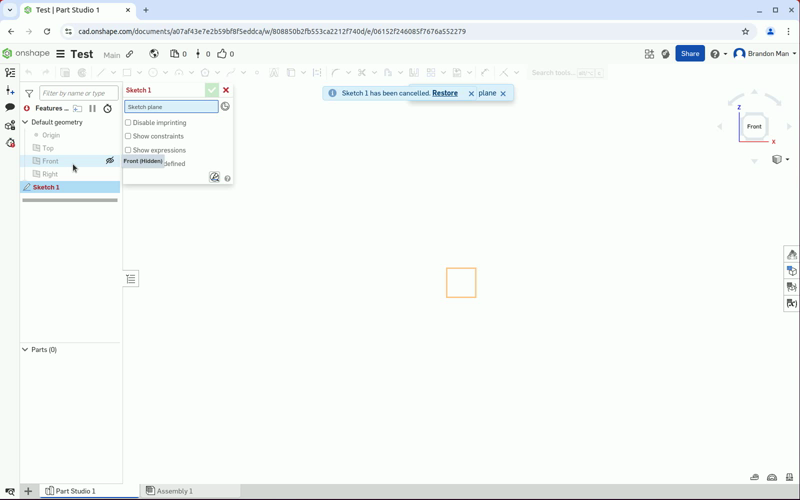
click(73, 163)
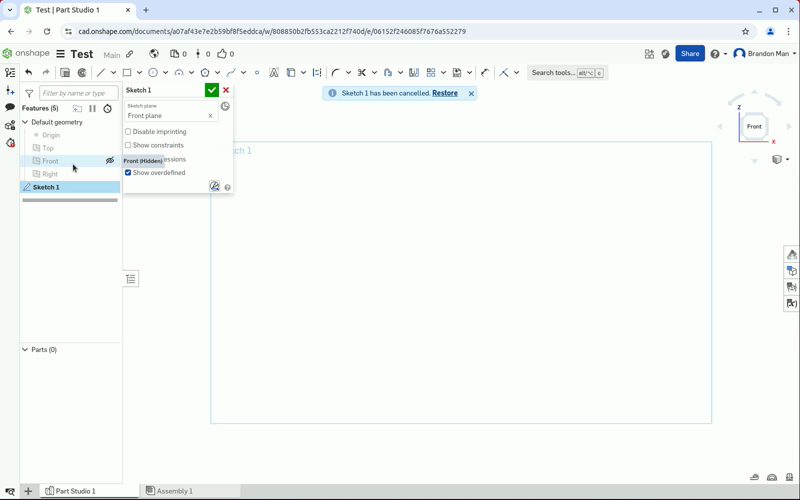
mouse_move(73, 352)
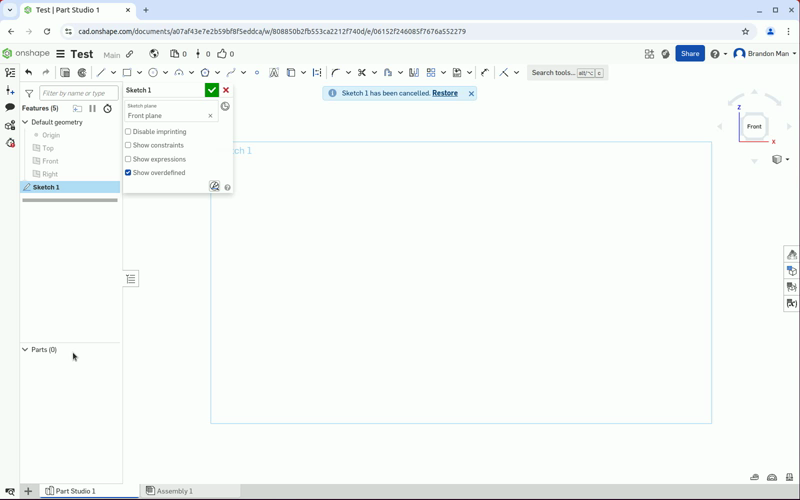
key(y)
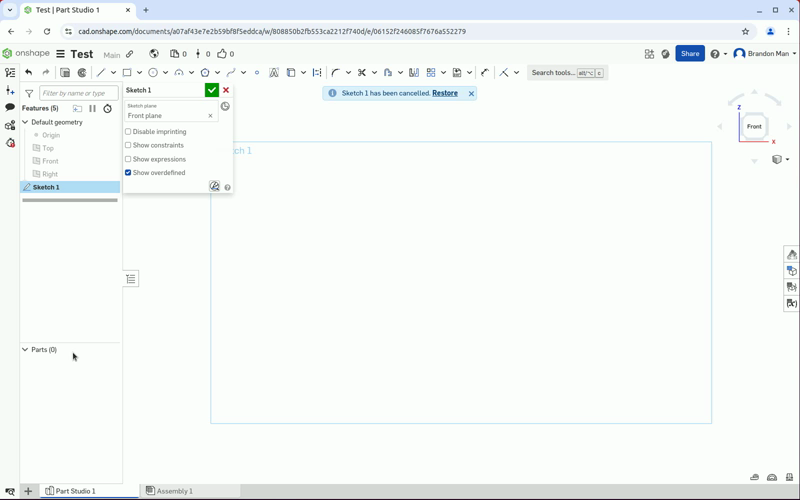
key(c)
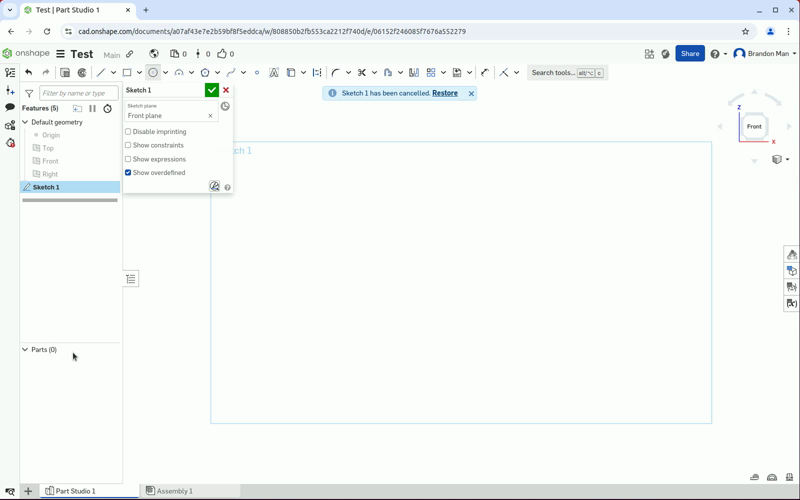
key_down(shift)
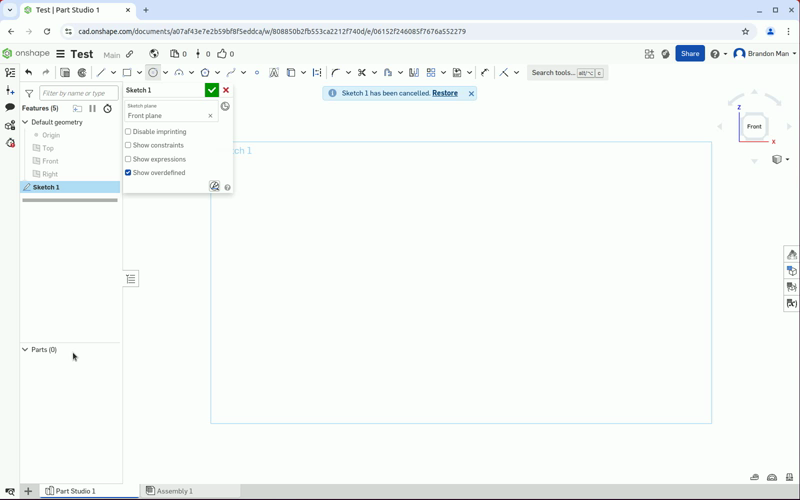
mouse_move(461, 282)
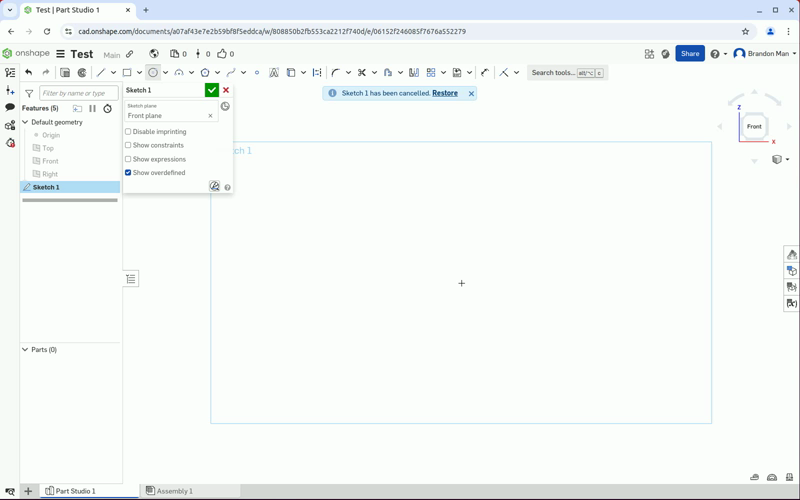
click(461, 282)
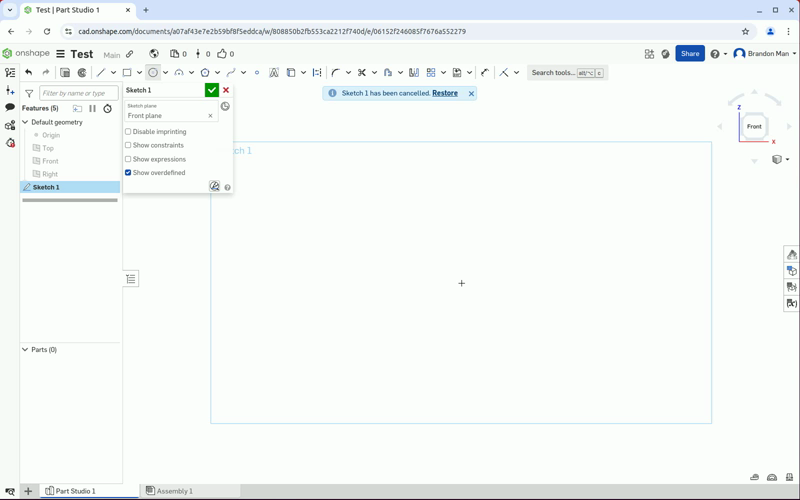
key_up(shift)
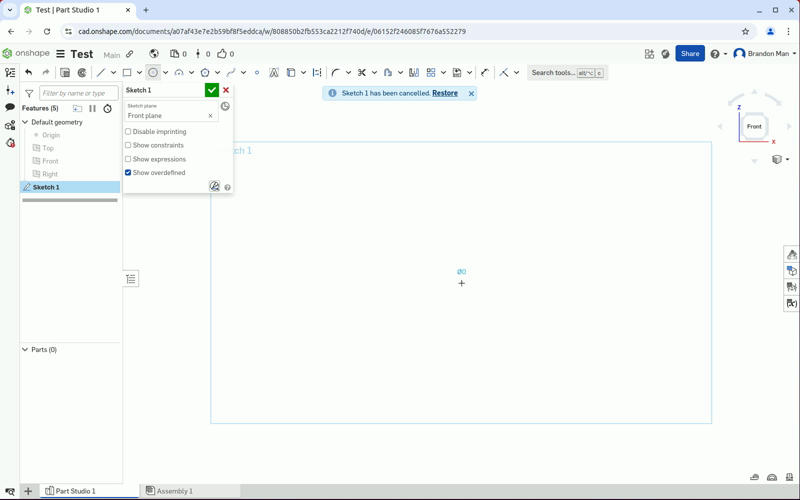
mouse_move(465, 282)
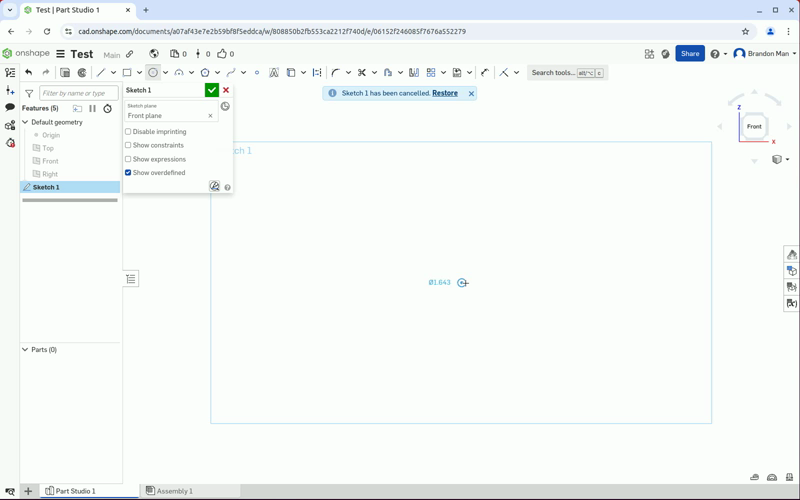
click(465, 282)
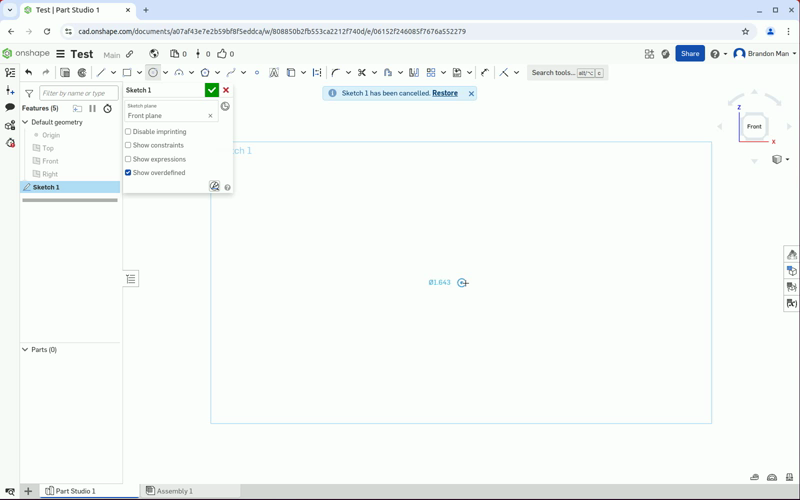
key(esc)
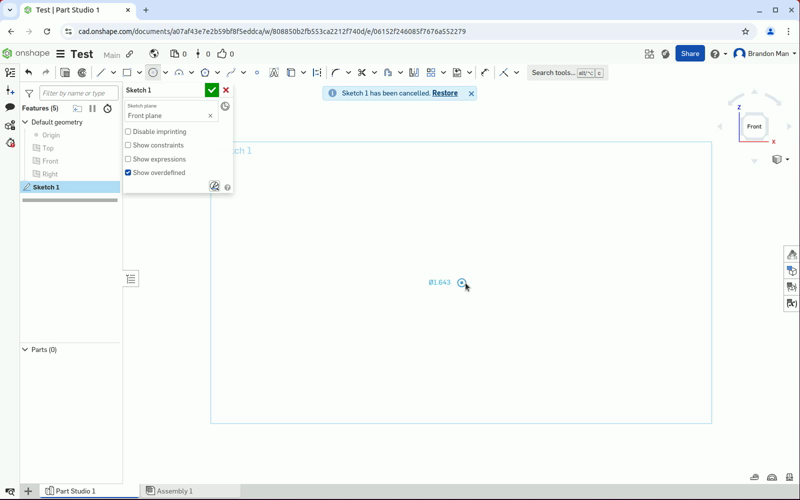
mouse_move(462, 281)
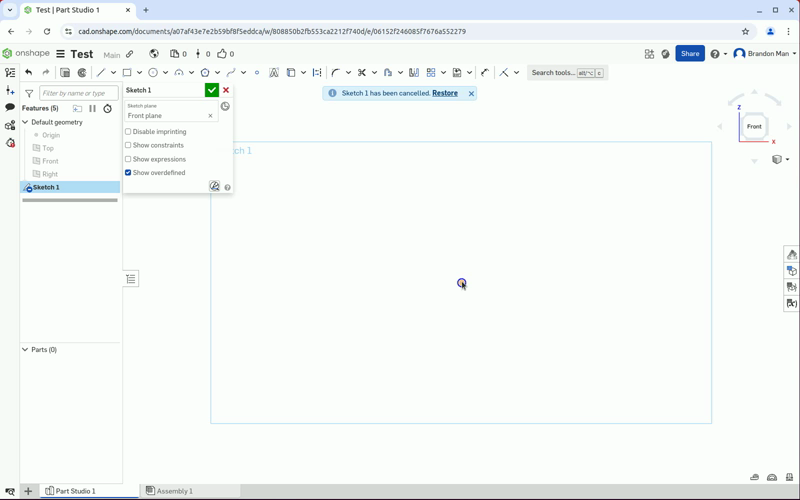
scroll(6)
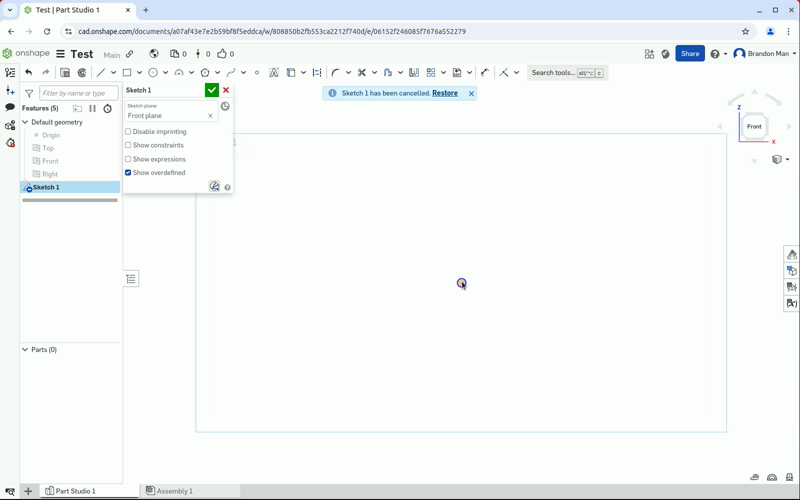
scroll(6)
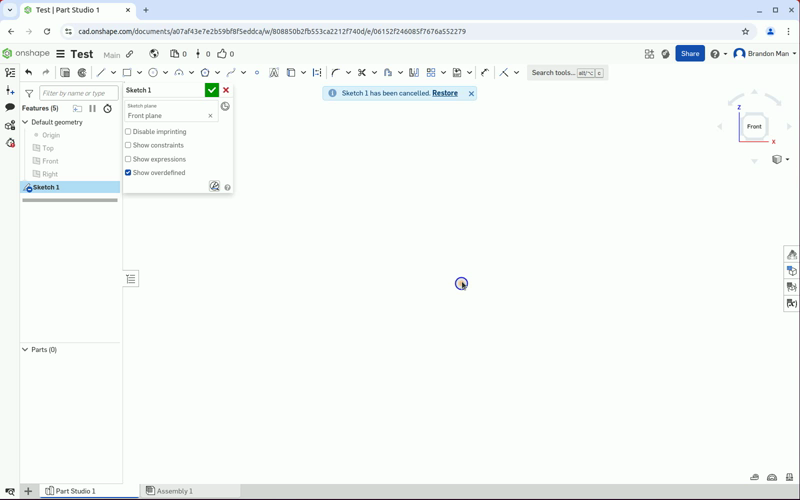
scroll(6)
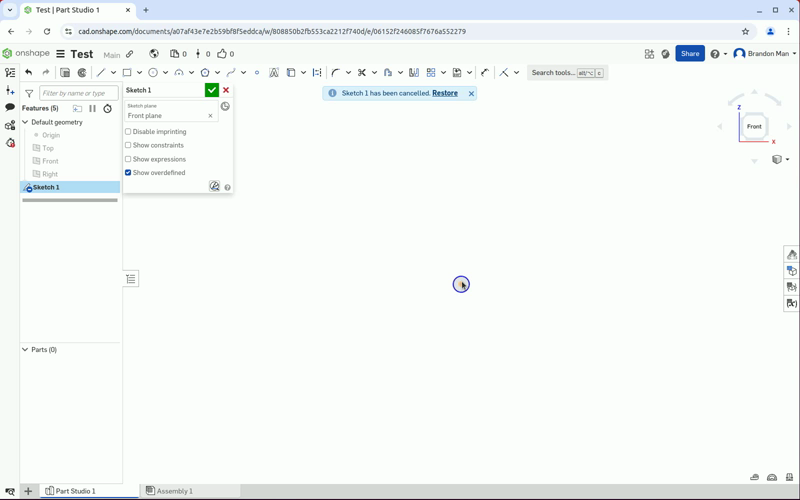
scroll(6)
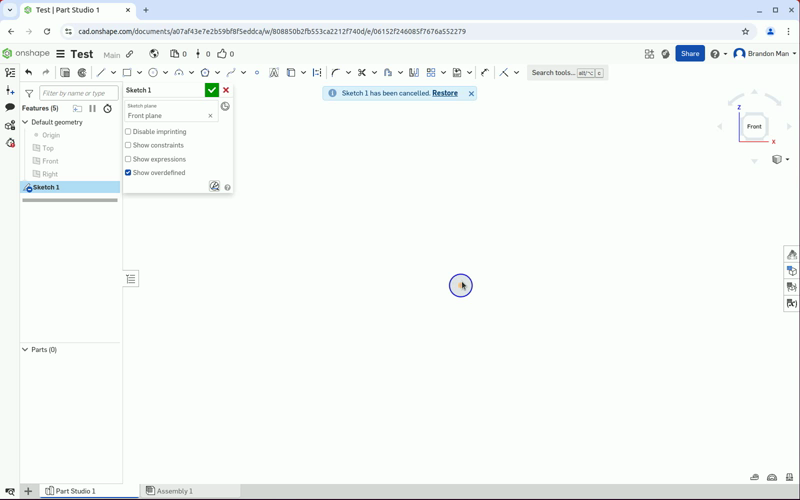
scroll(6)
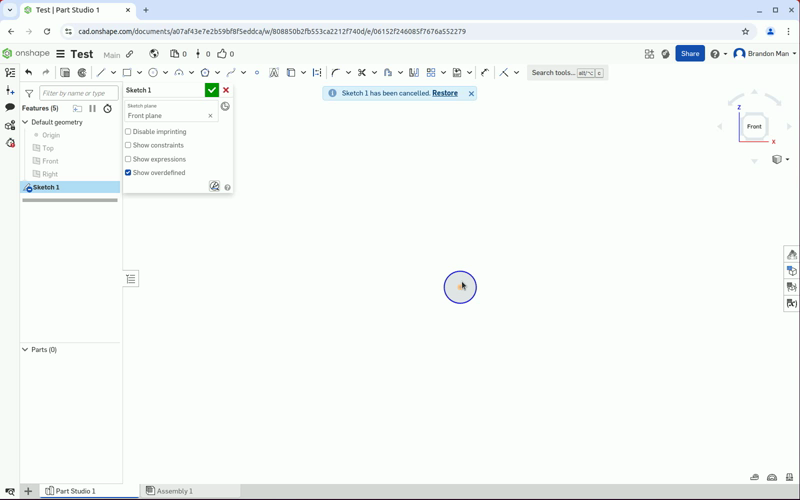
scroll(6)
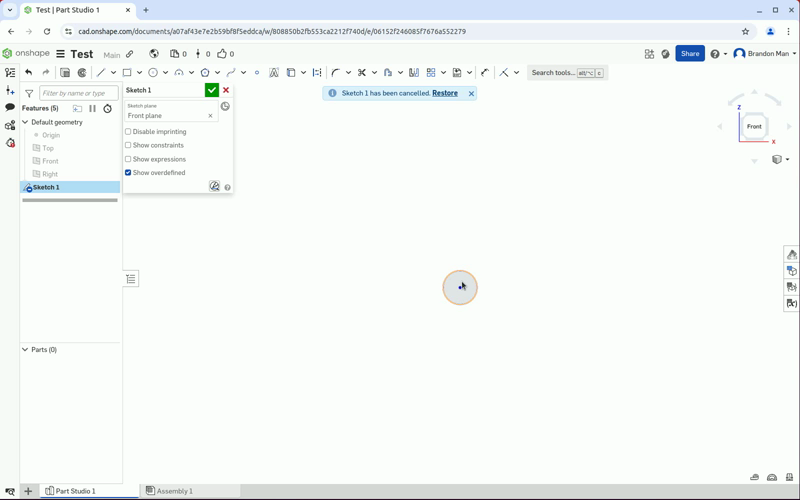
scroll(6)
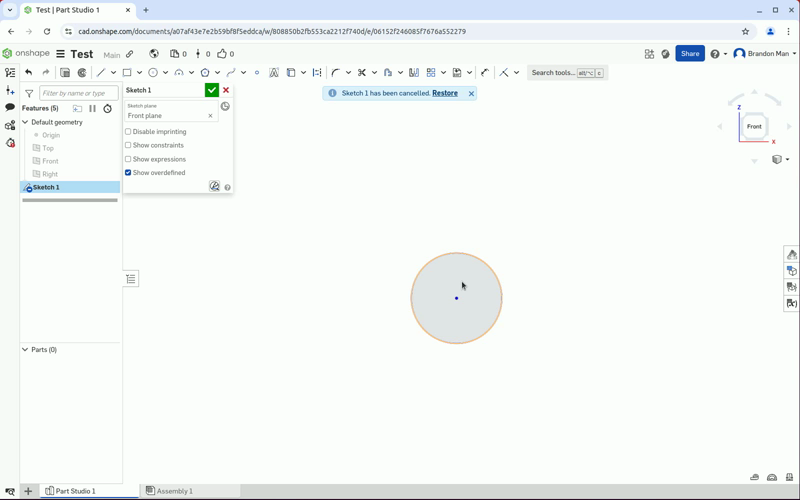
click(462, 281)
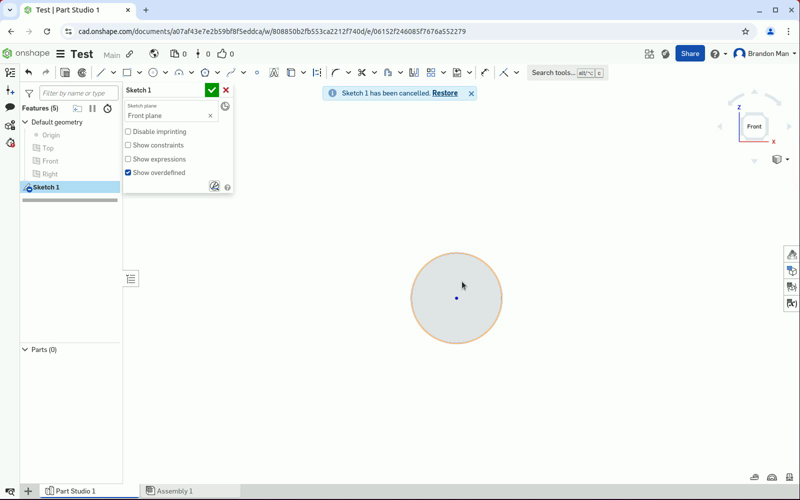
scroll(-6)
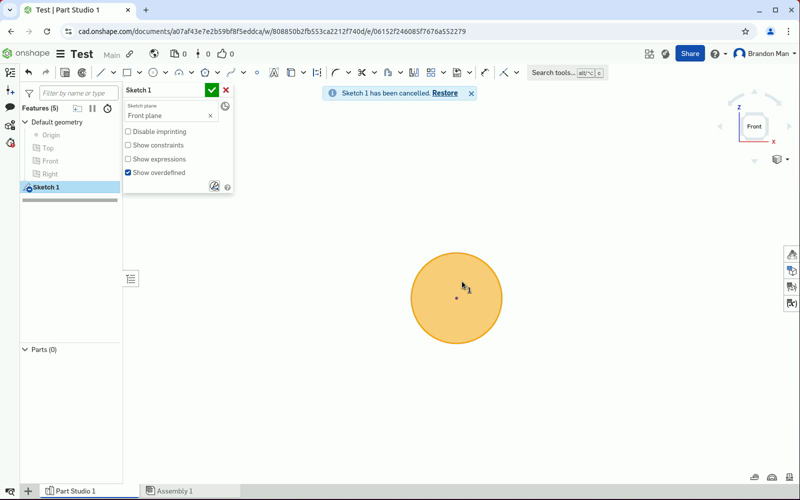
scroll(-6)
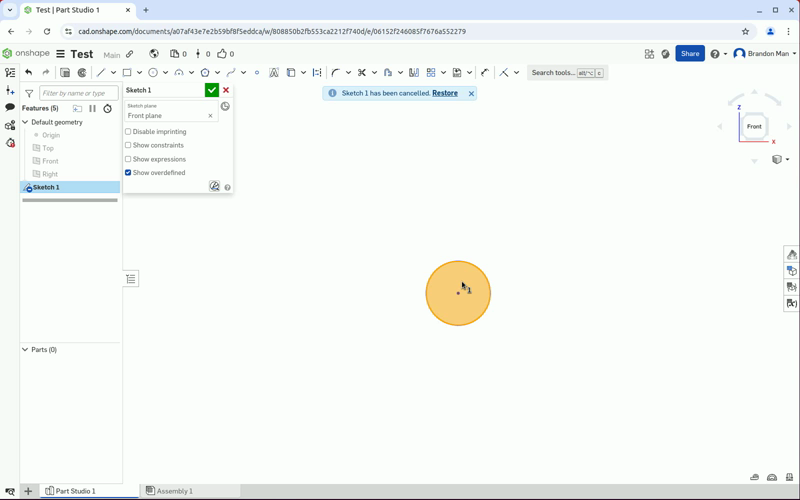
scroll(-6)
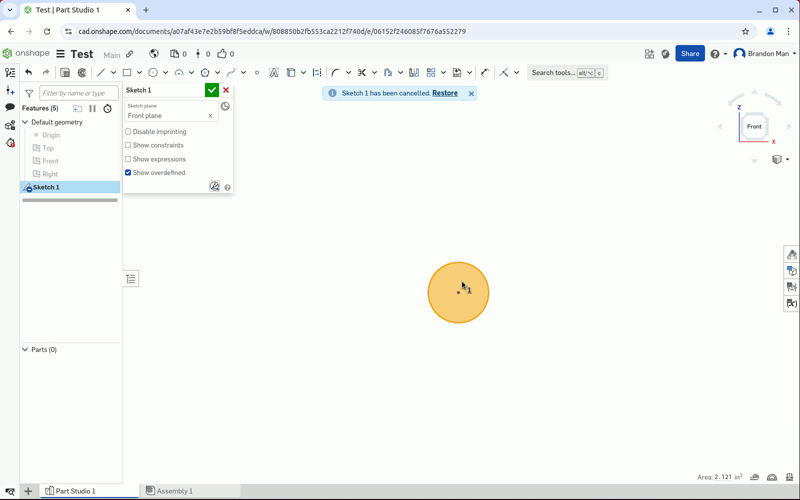
scroll(-6)
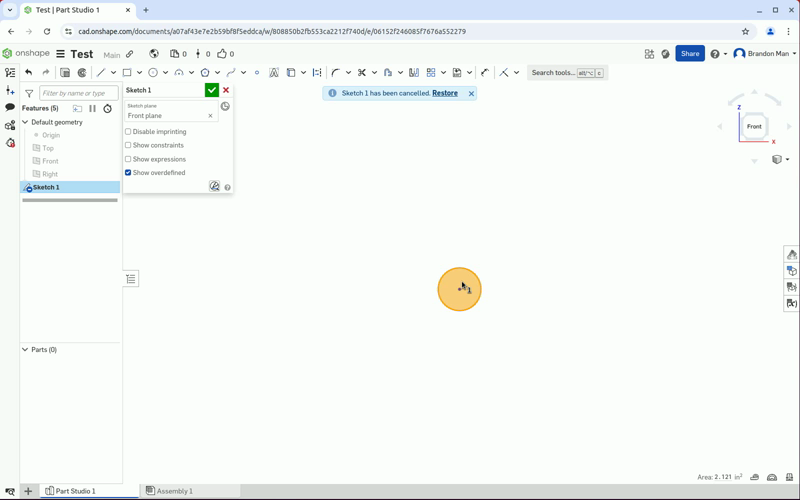
scroll(-6)
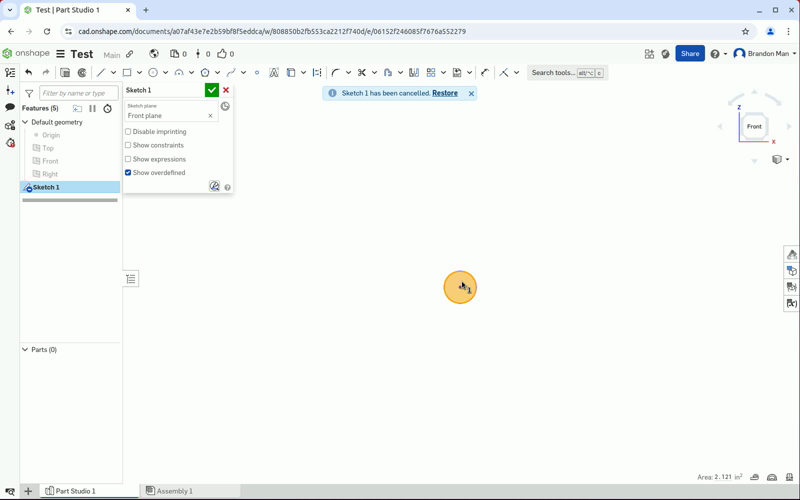
scroll(-6)
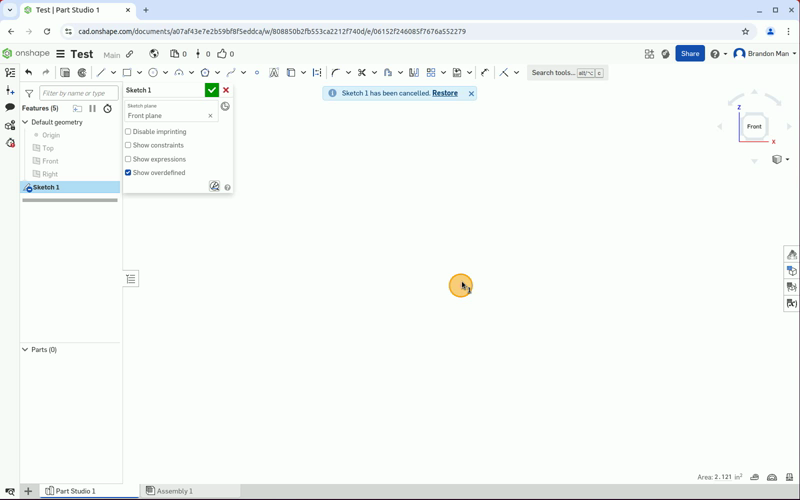
scroll(-6)
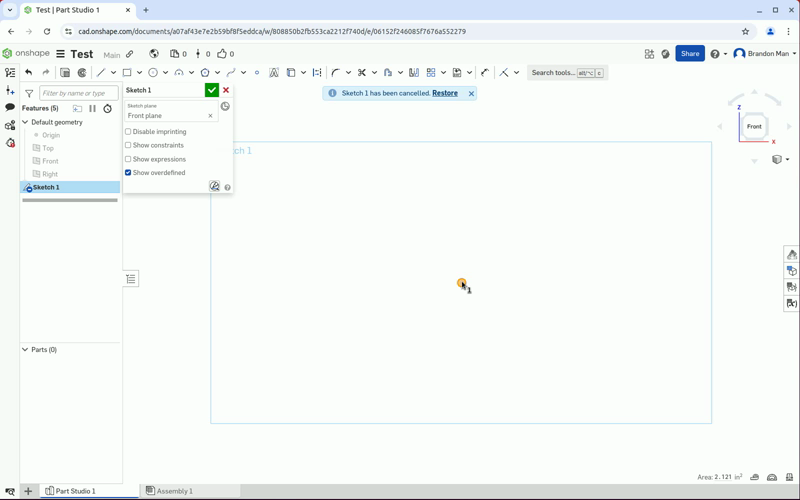
mouse_move(73, 352)
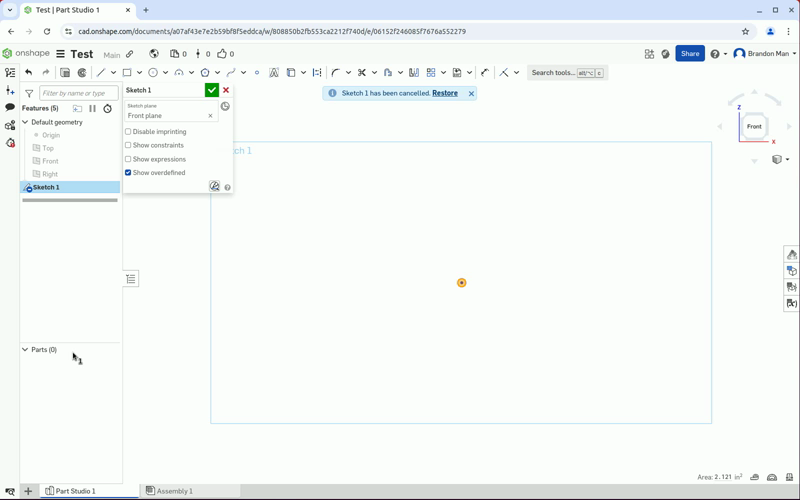
key(shift+y)
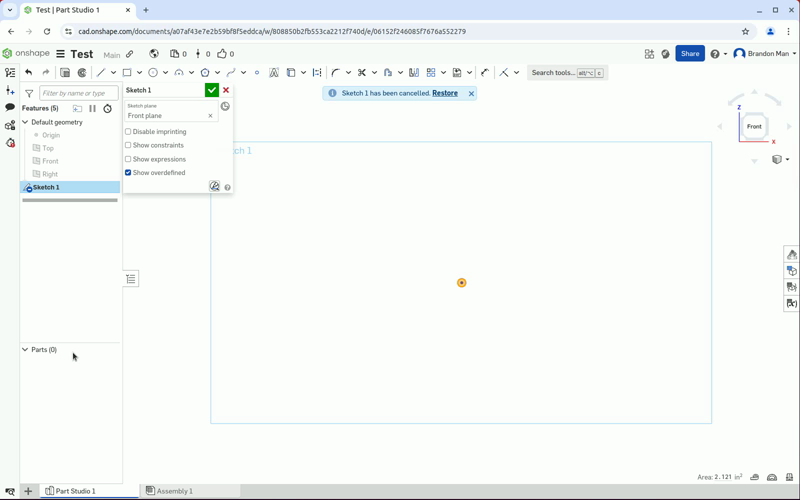
key(shift+e)
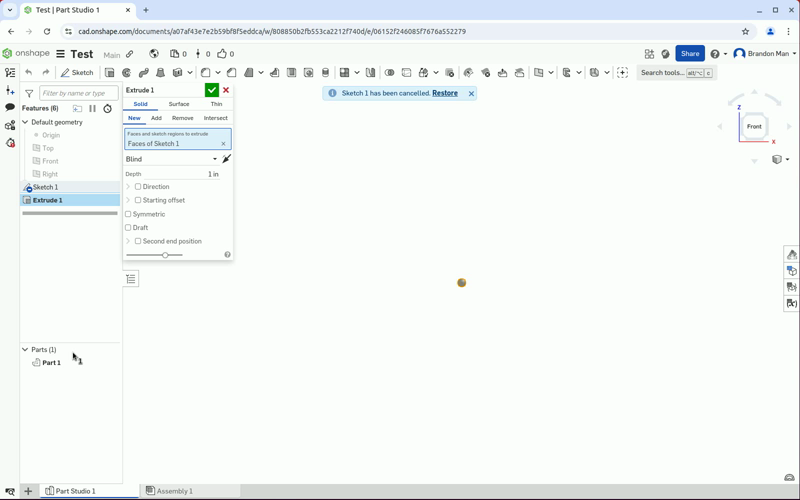
mouse_move(143, 106)
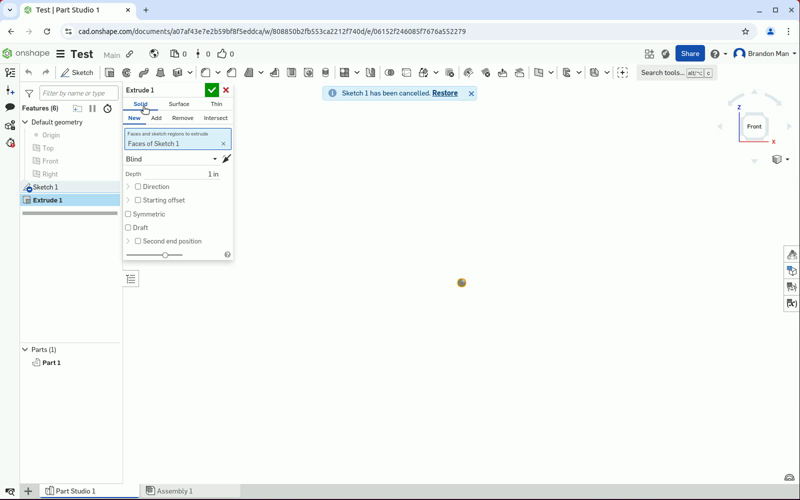
click(143, 106)
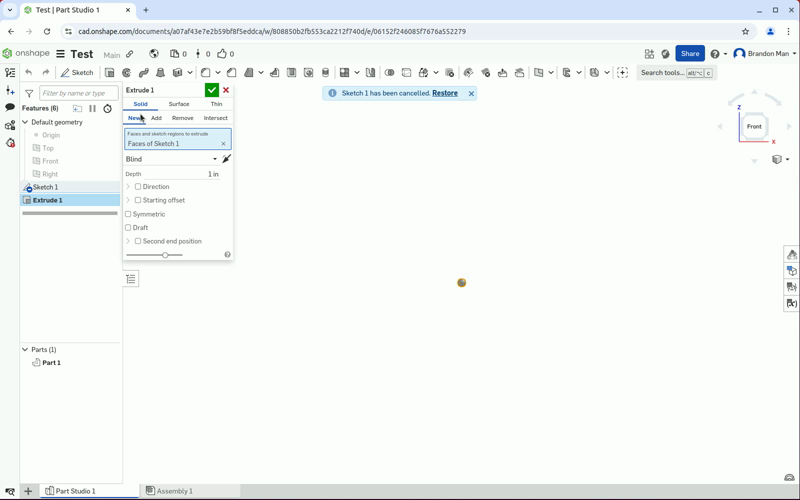
mouse_move(137, 120)
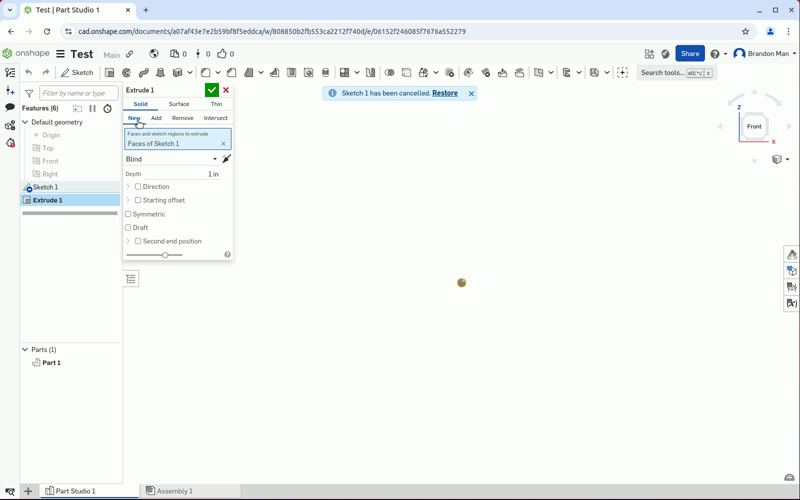
click(137, 120)
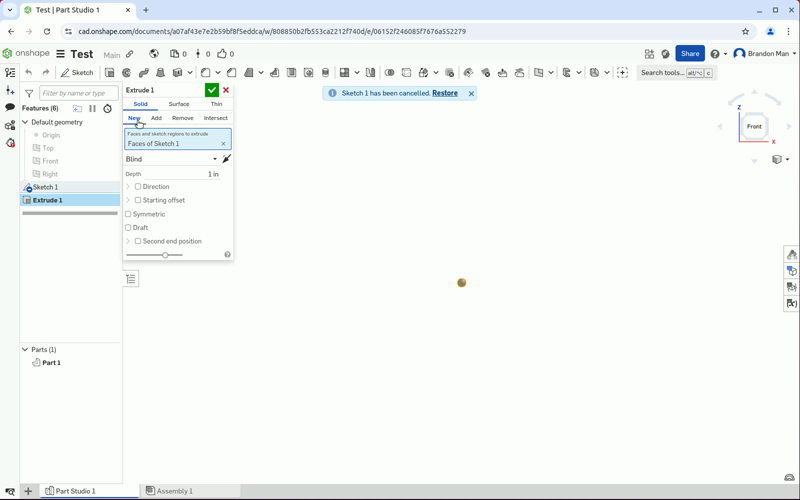
key(tab, 4)
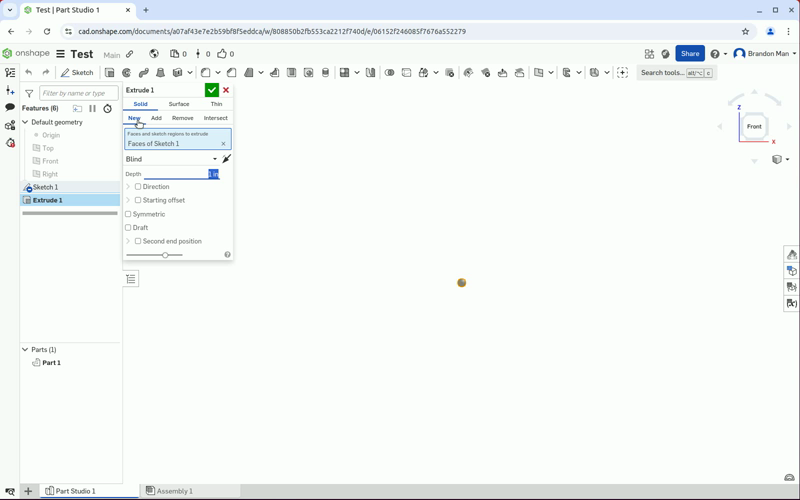
text(12.036)
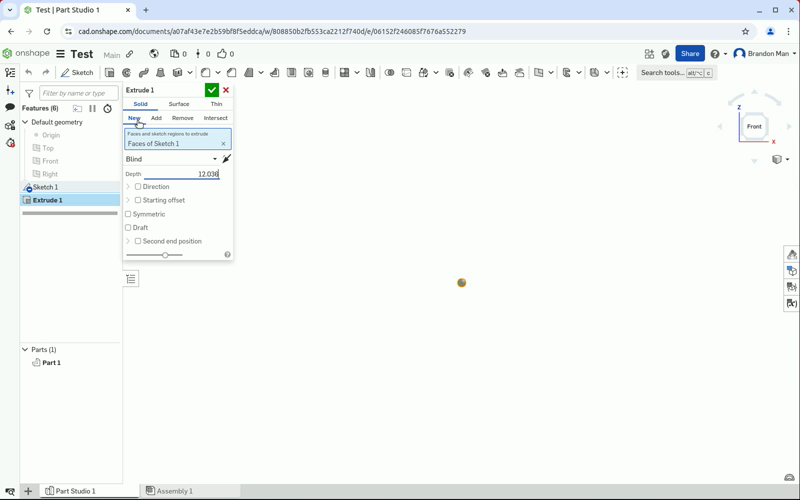
key(tab, 3)
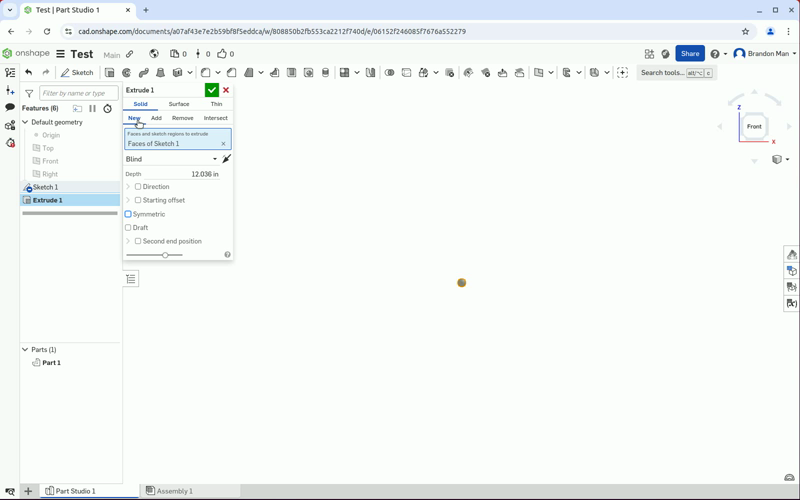
key(space)
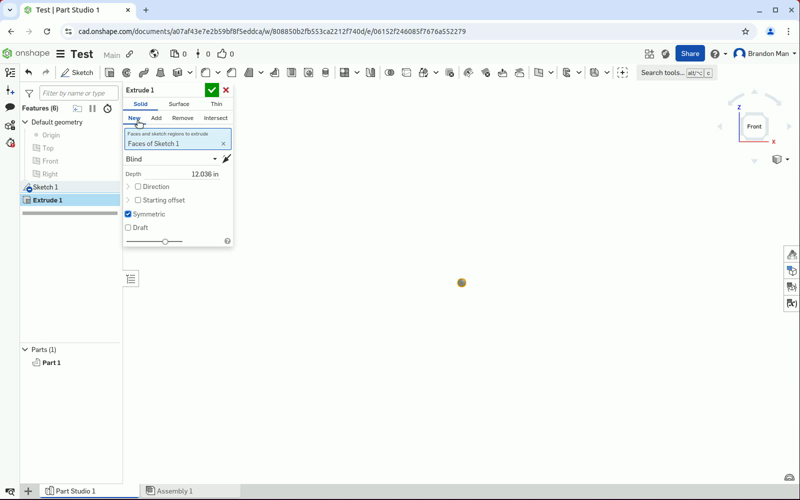
key(enter)
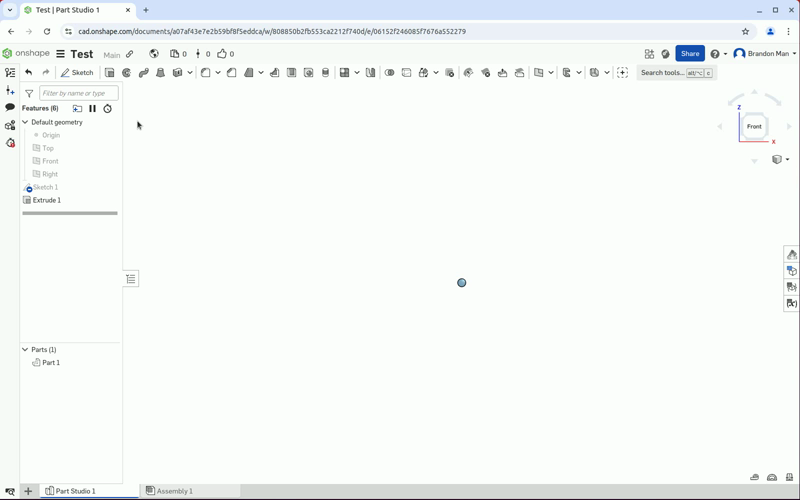
key(shift+h)
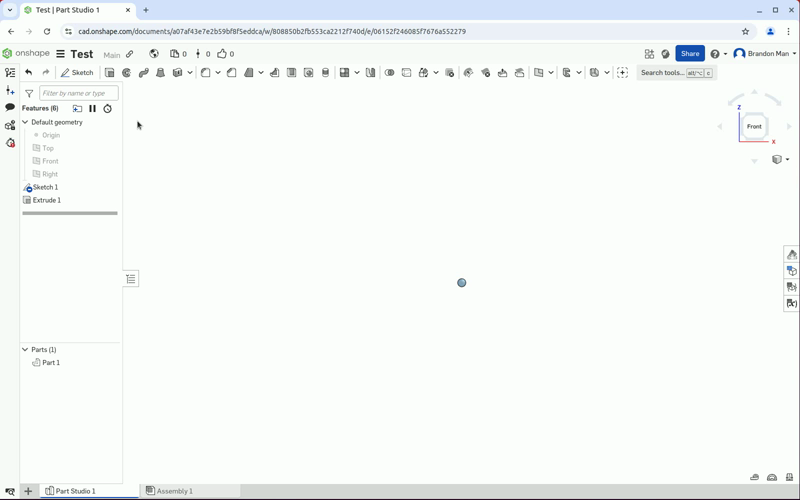
key(shift+h)
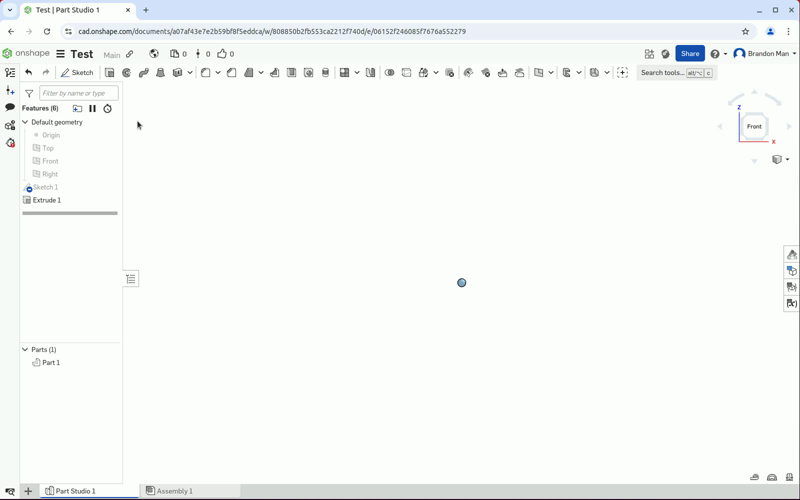
mouse_move(73, 189)
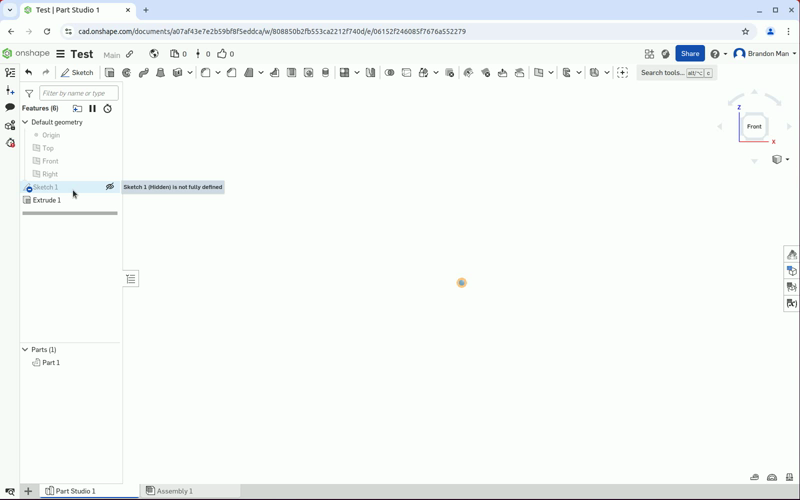
click(73, 189)
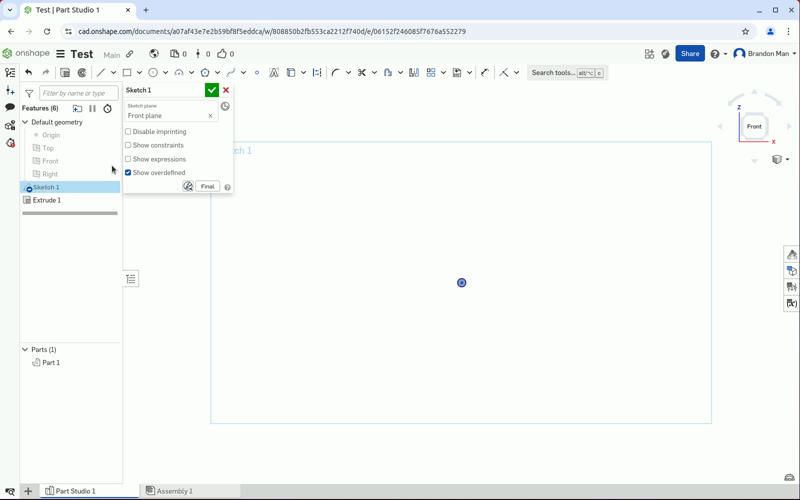
mouse_move(229, 92)
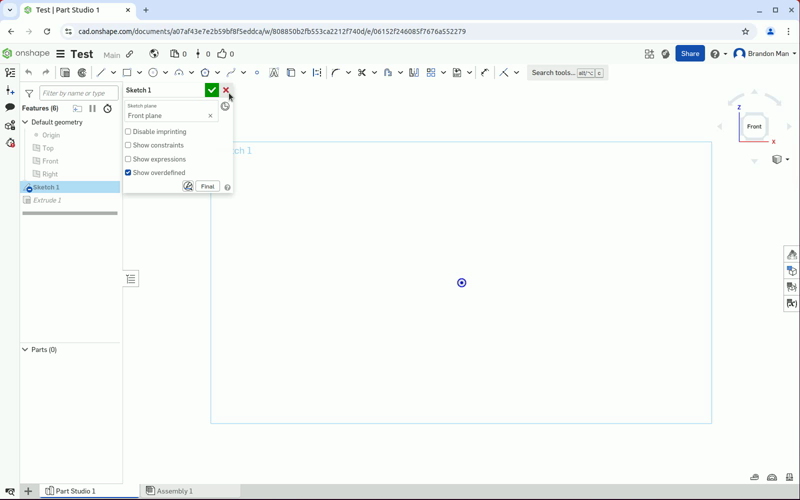
click(229, 92)
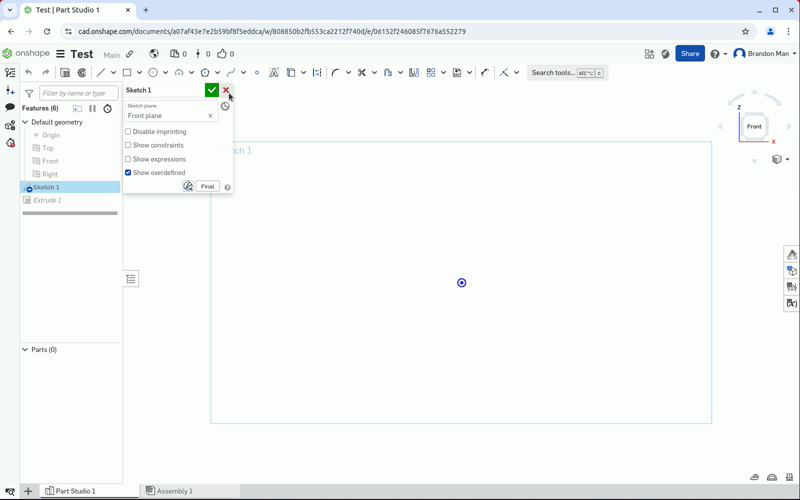
key(shift+s)
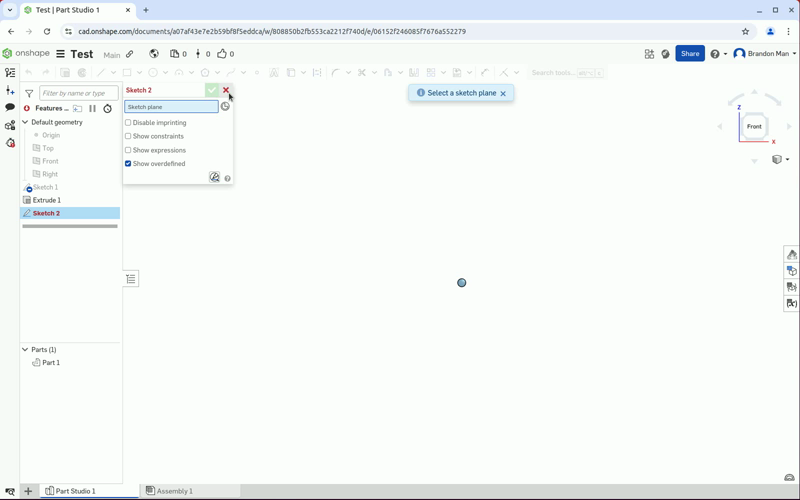
mouse_move(73, 163)
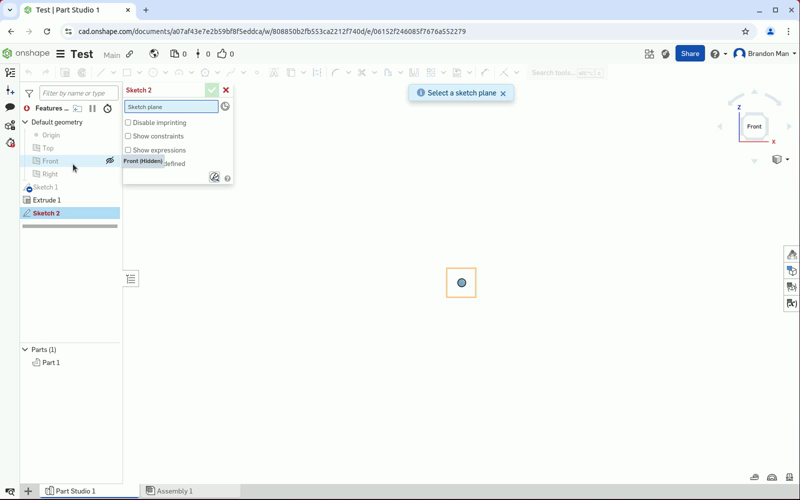
click(73, 163)
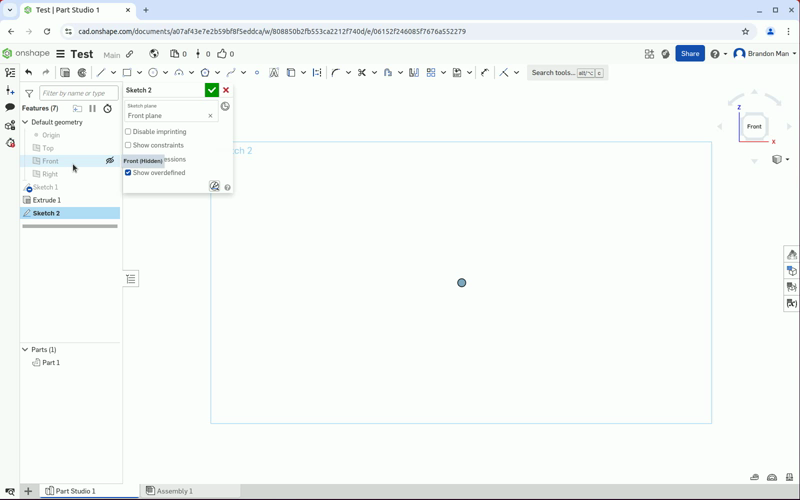
mouse_move(73, 352)
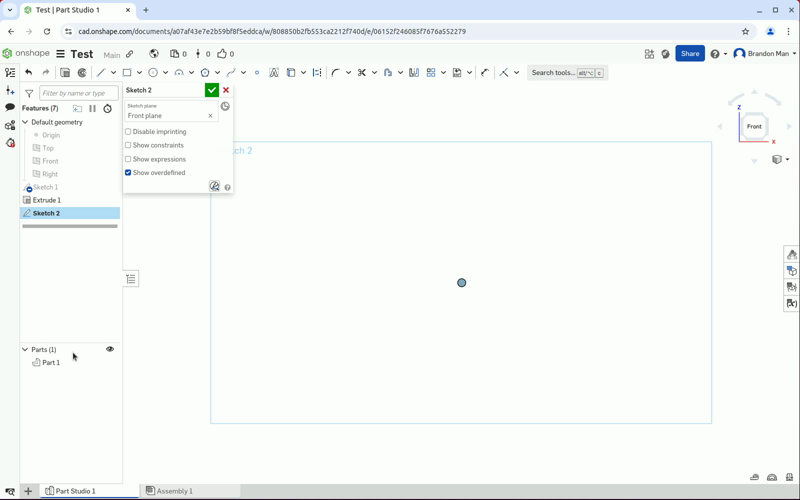
key(y)
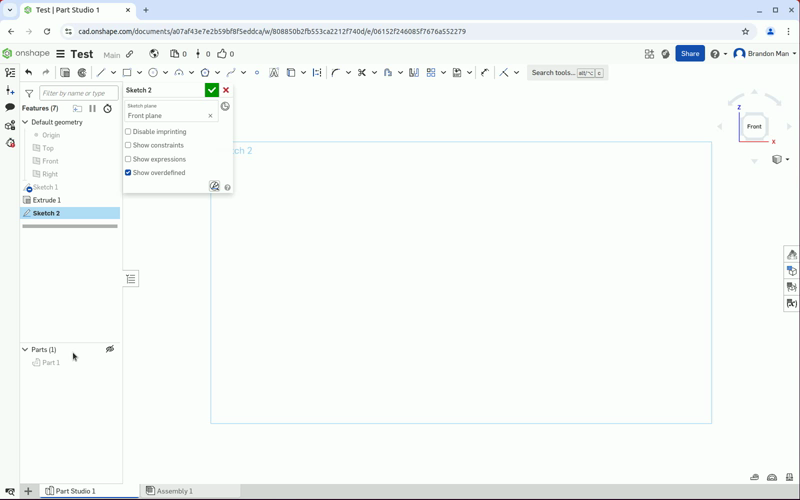
key(c)
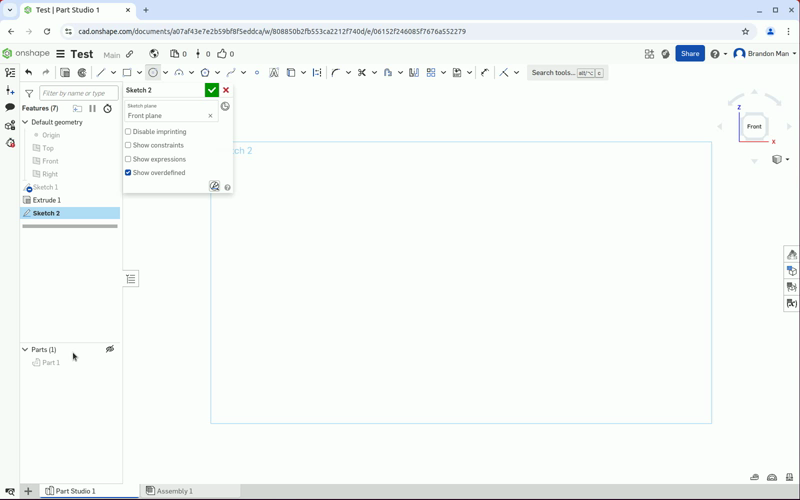
key_down(shift)
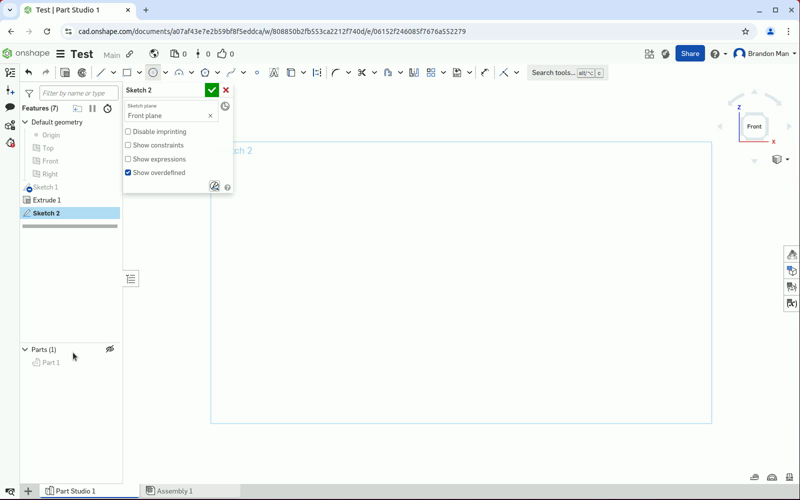
mouse_move(443, 282)
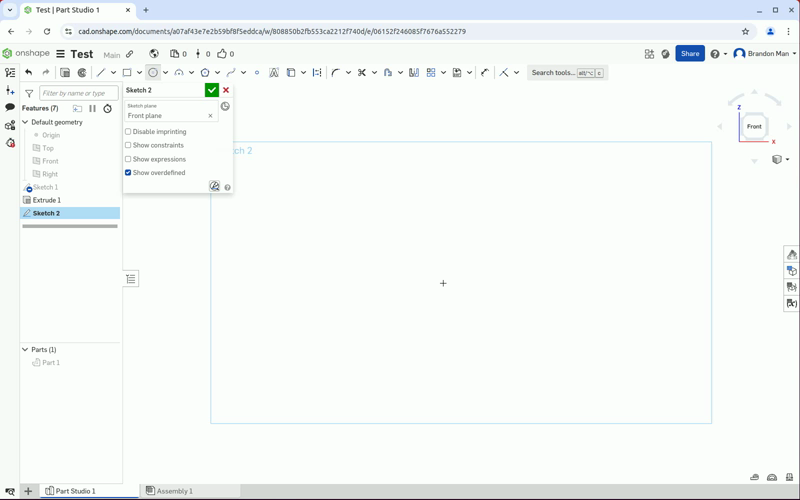
click(443, 282)
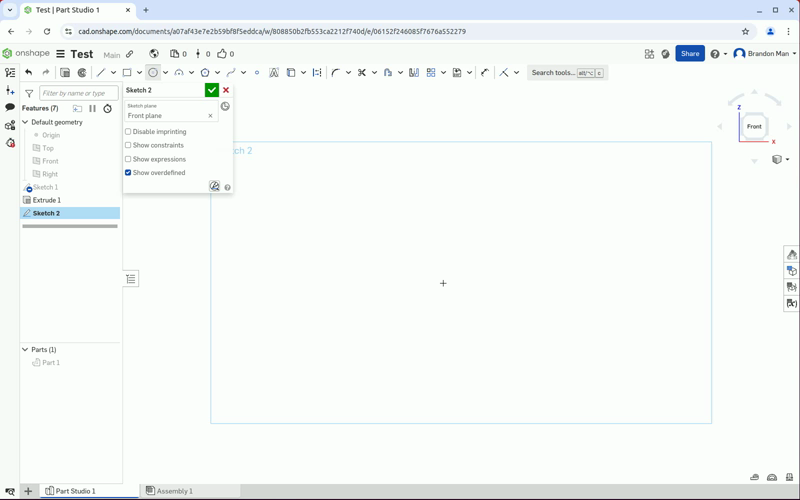
key_up(shift)
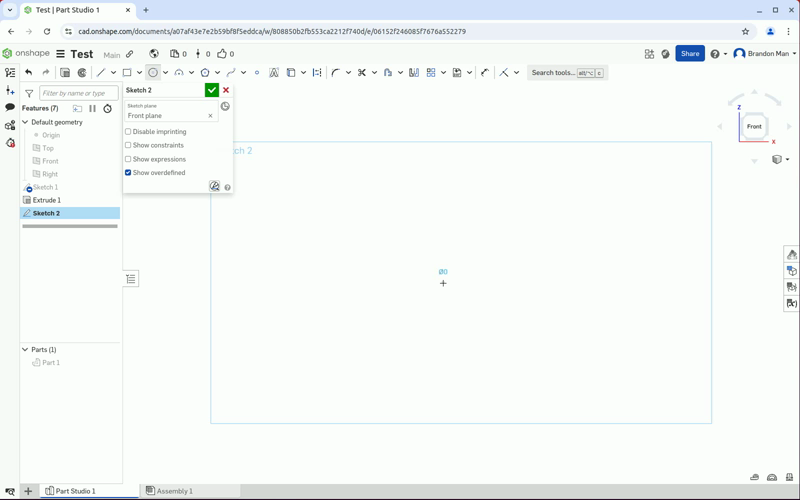
mouse_move(445, 282)
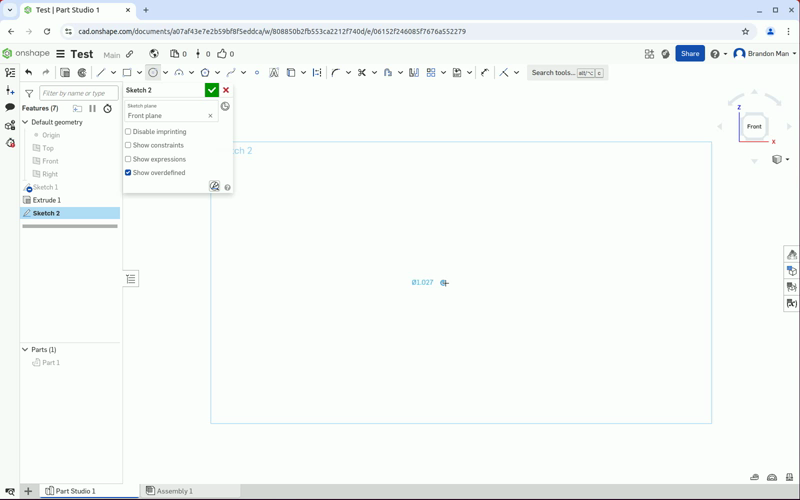
scroll(6)
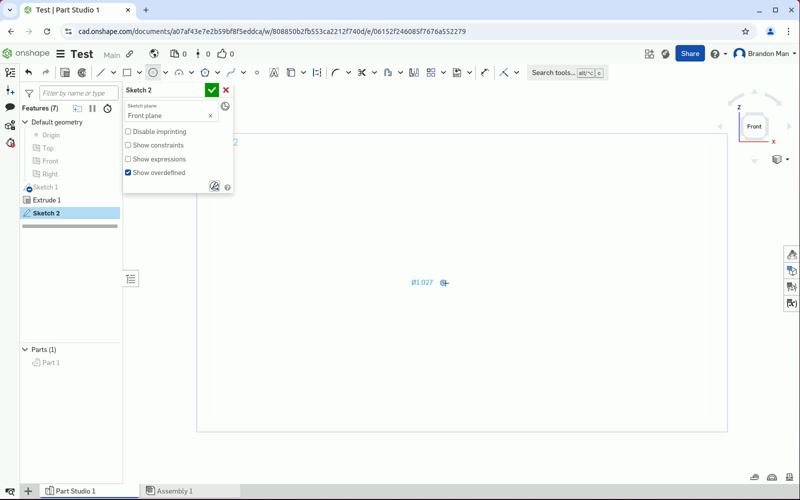
scroll(6)
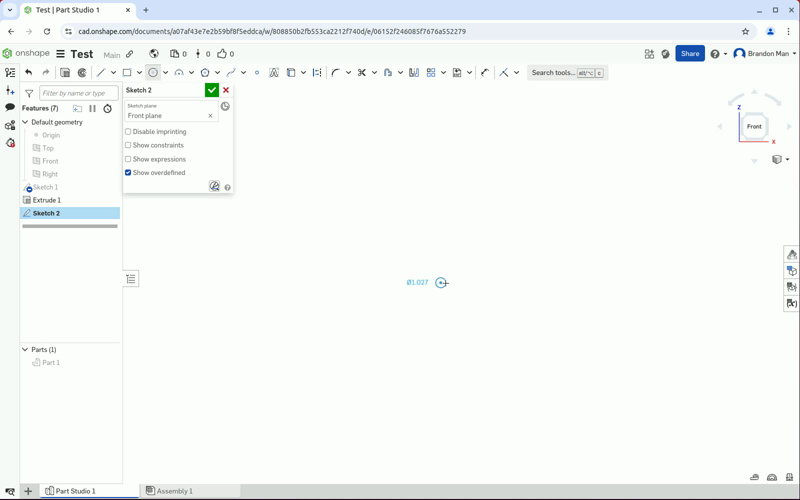
scroll(6)
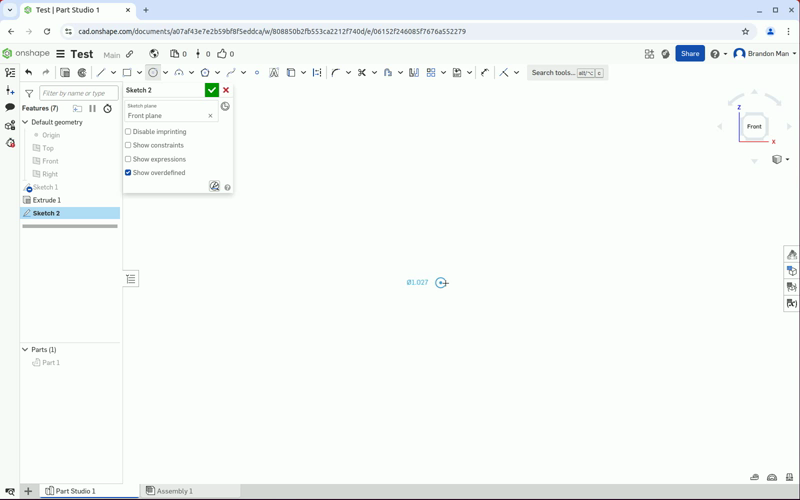
scroll(6)
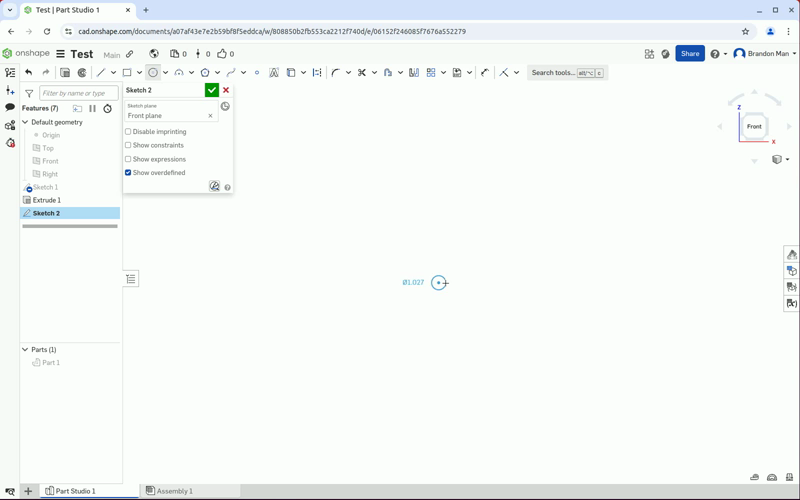
scroll(6)
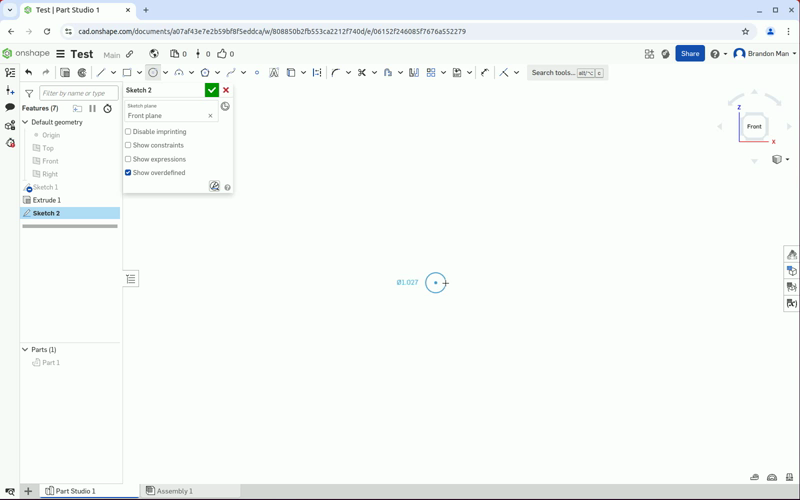
scroll(6)
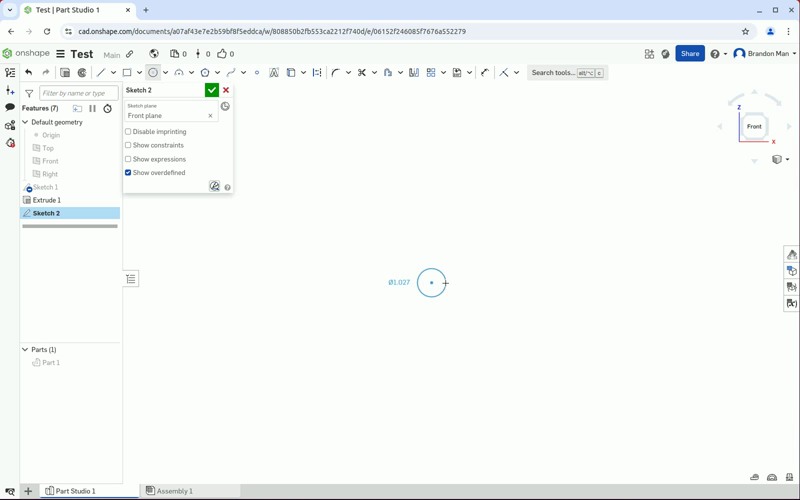
scroll(6)
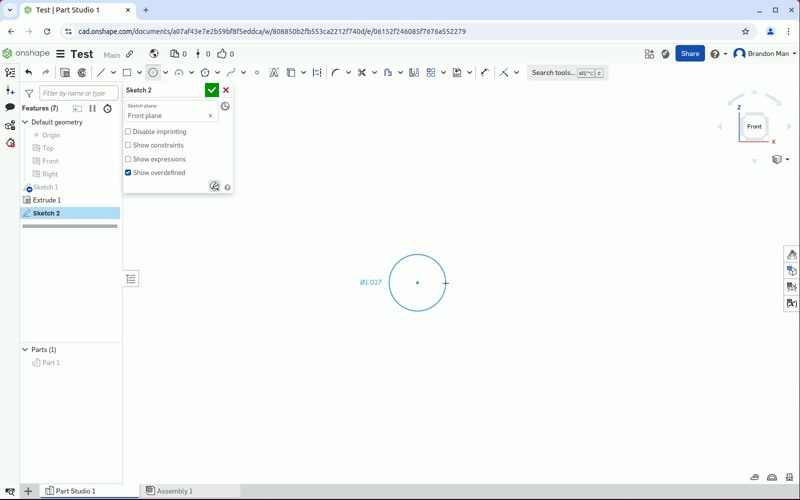
click(445, 282)
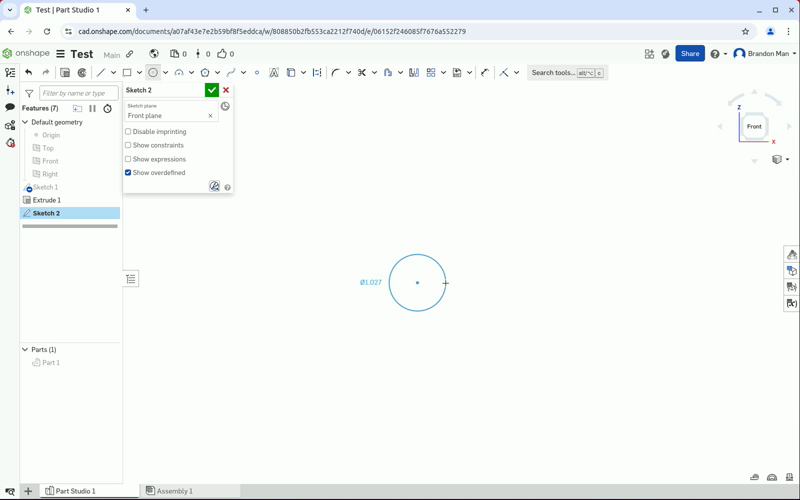
scroll(-6)
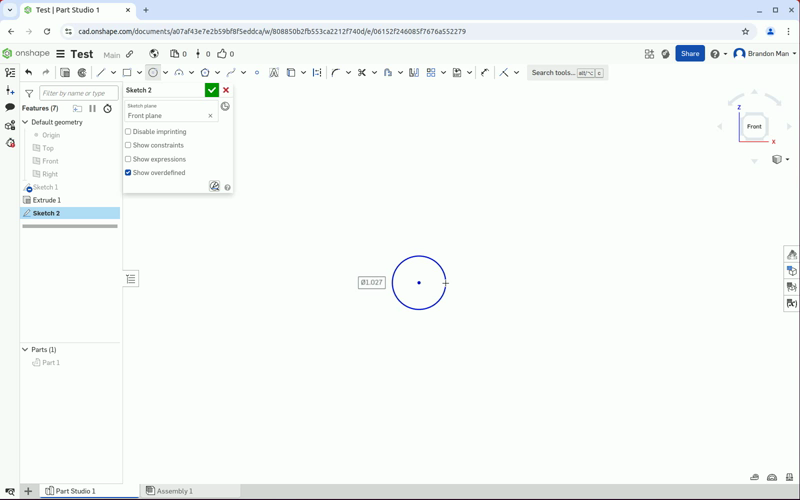
scroll(-6)
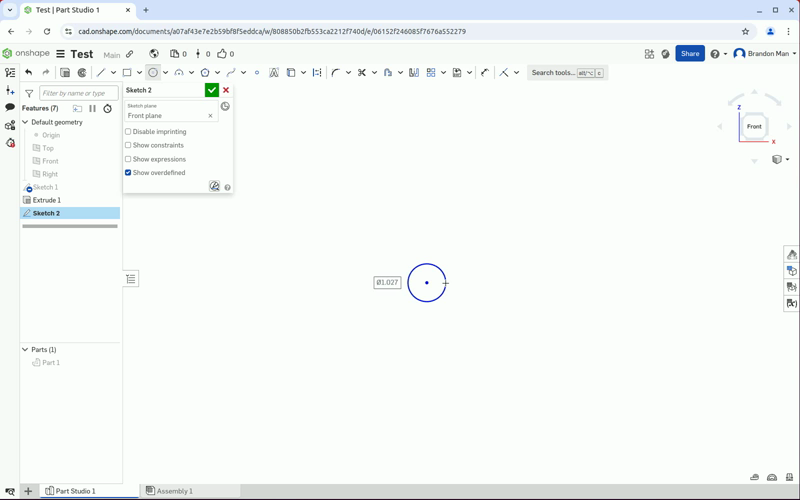
scroll(-6)
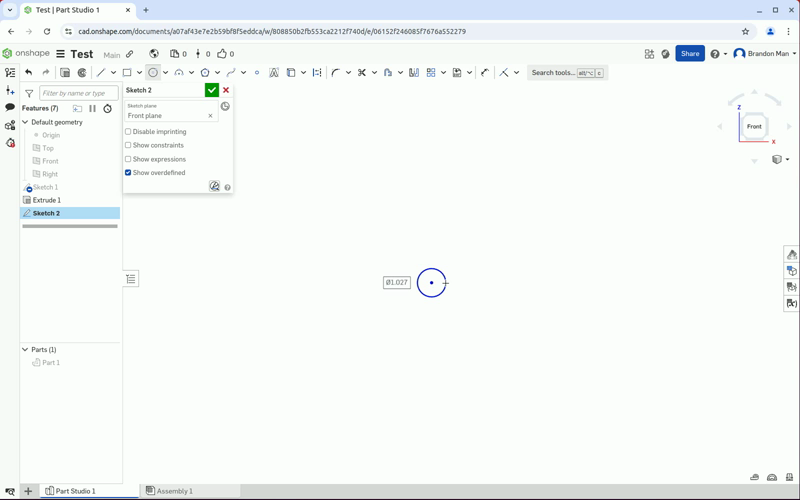
scroll(-6)
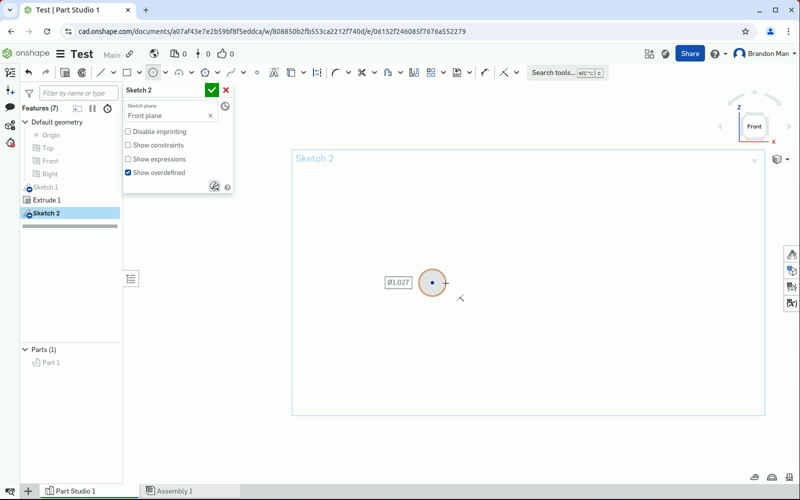
scroll(-6)
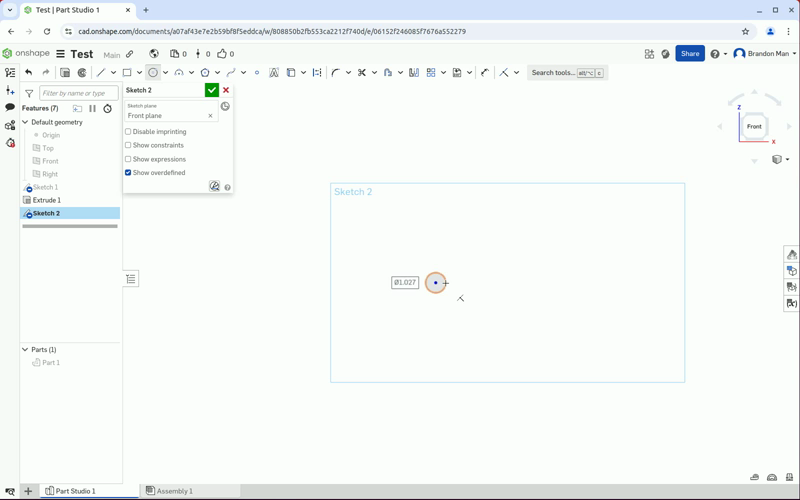
scroll(-6)
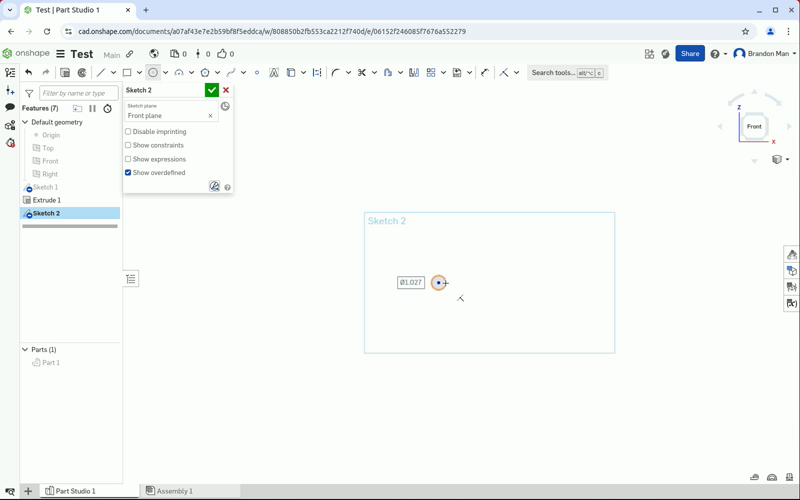
scroll(-6)
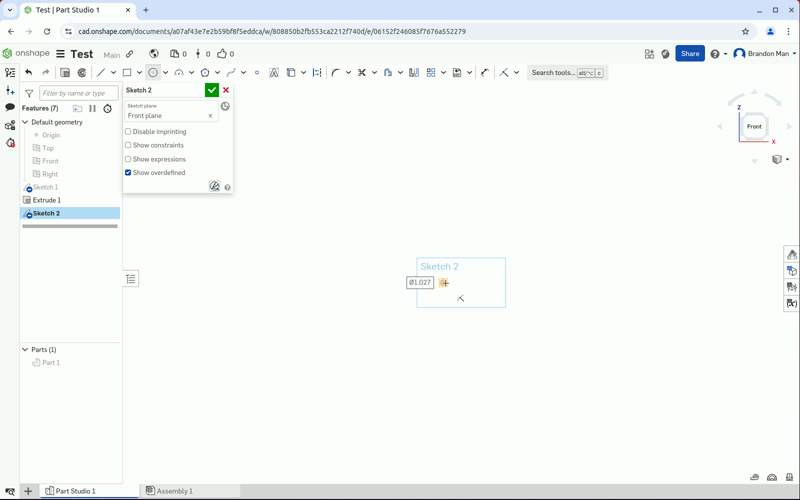
key(esc)
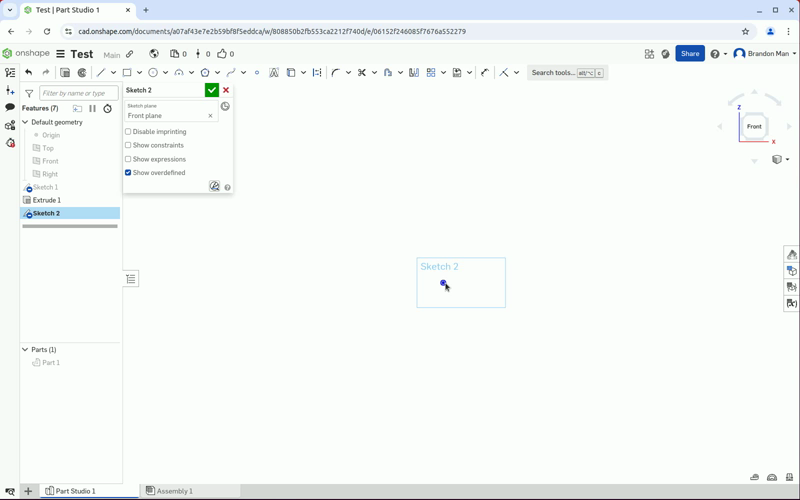
mouse_move(443, 281)
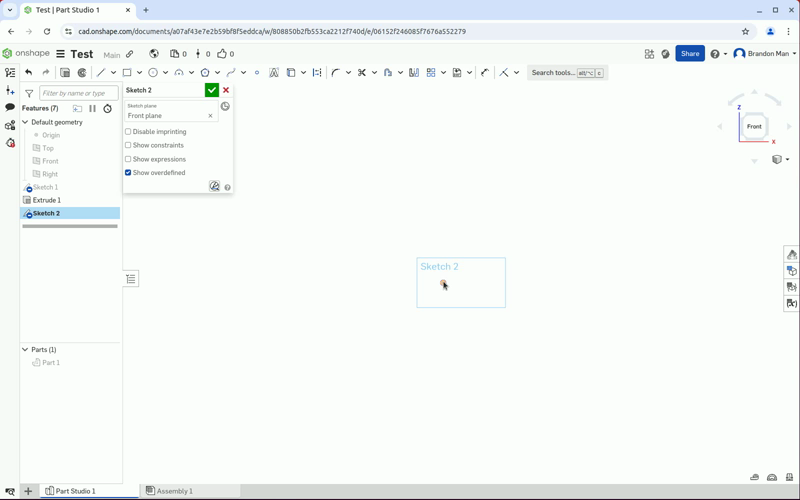
scroll(6)
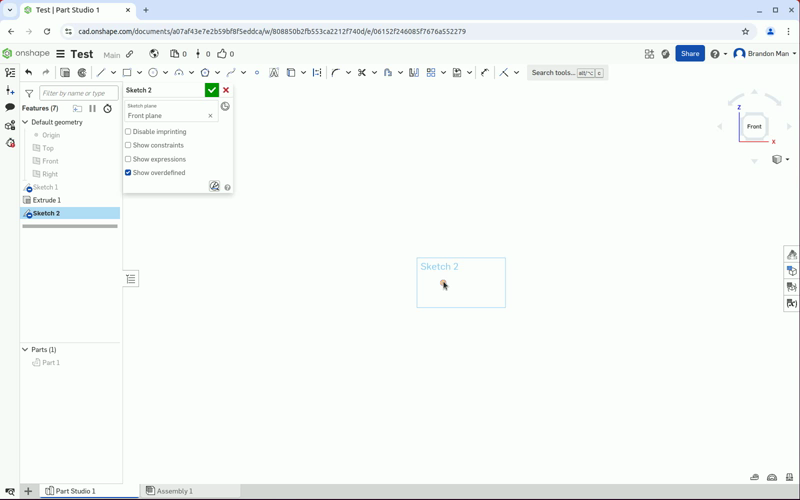
scroll(6)
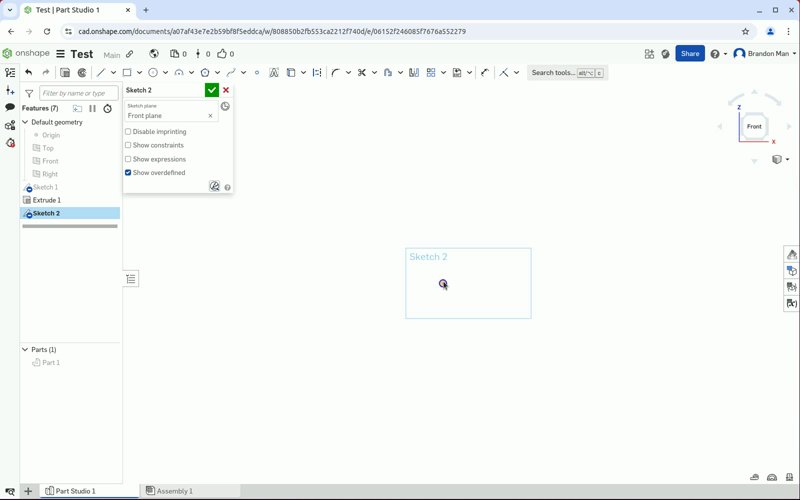
scroll(6)
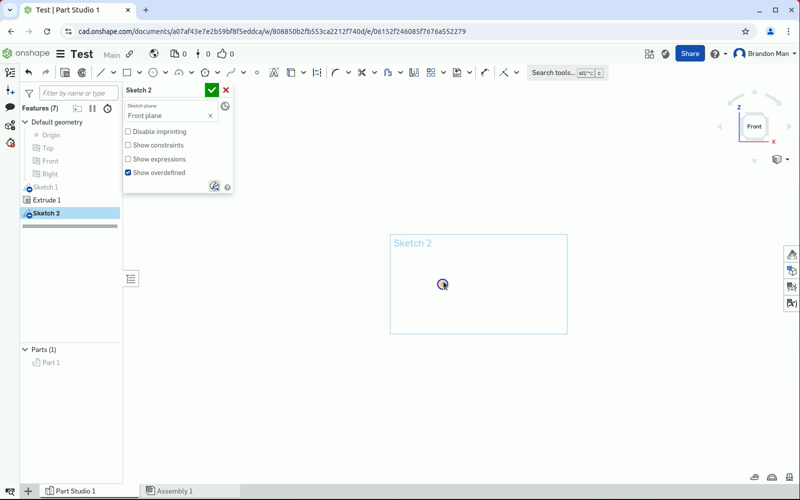
scroll(6)
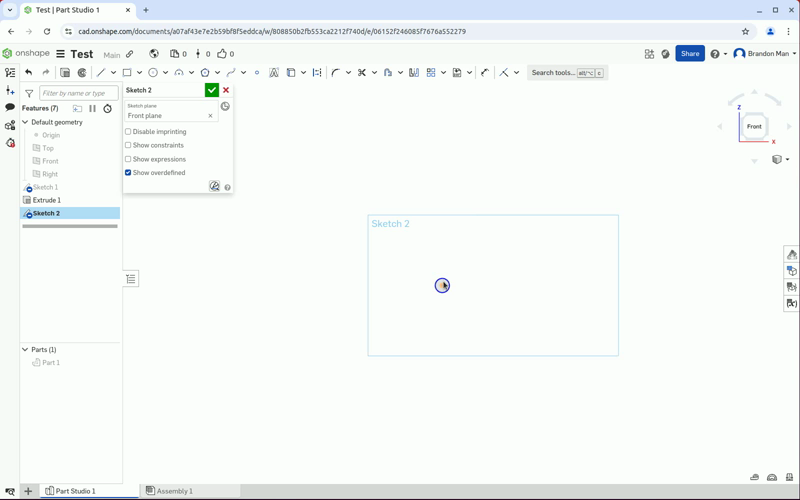
scroll(6)
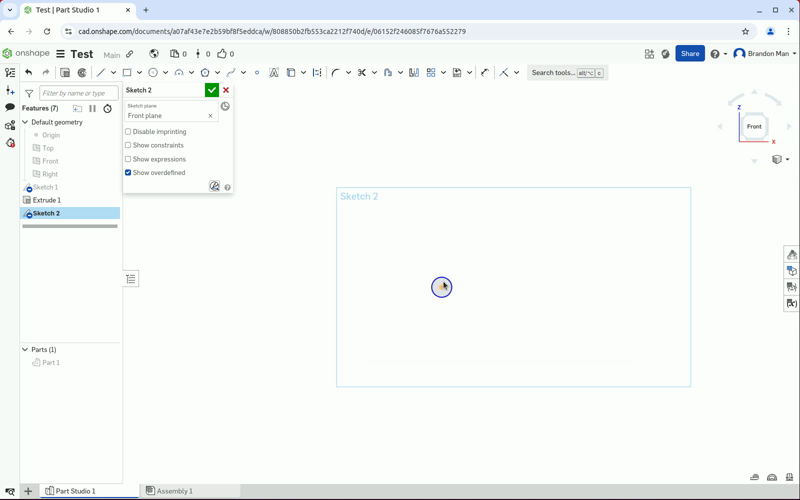
scroll(6)
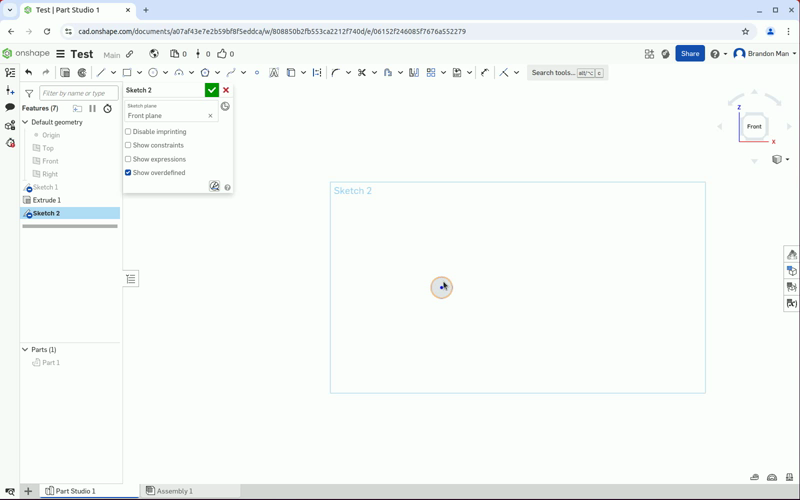
scroll(6)
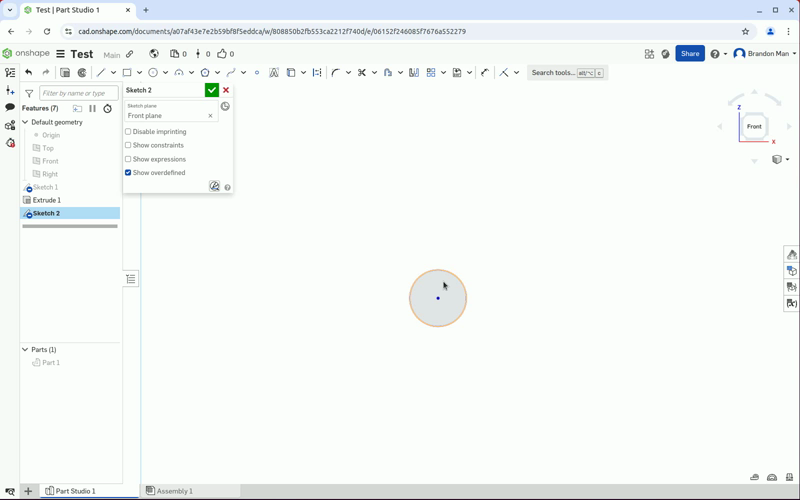
click(443, 281)
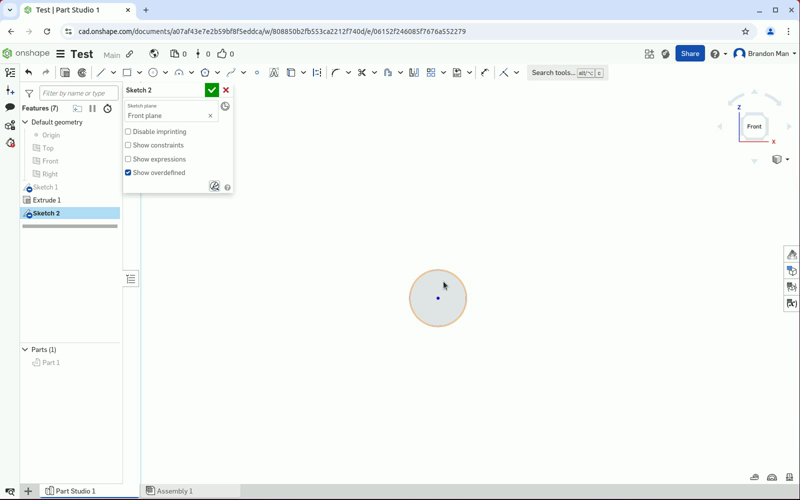
scroll(-6)
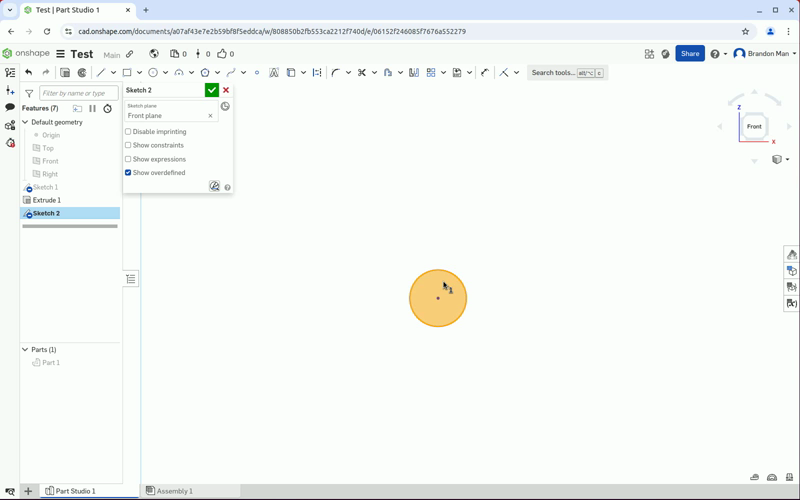
scroll(-6)
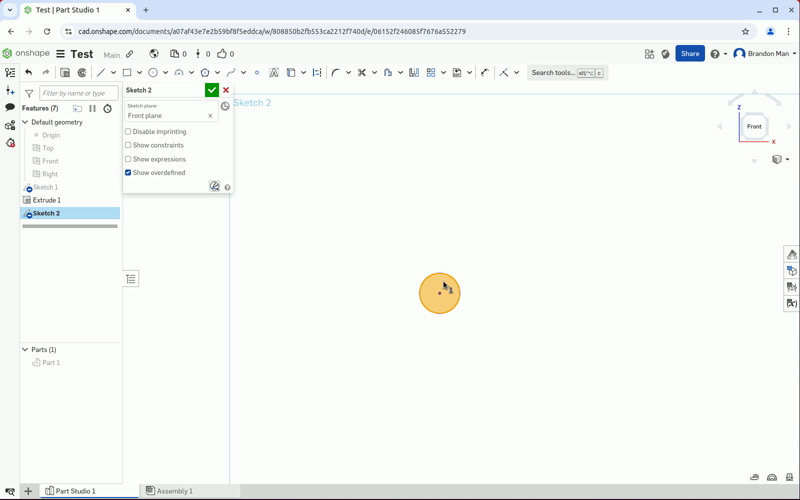
scroll(-6)
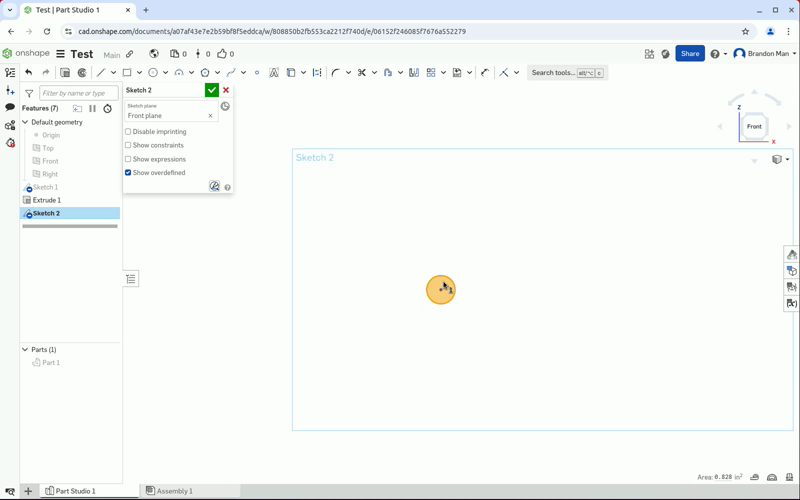
scroll(-6)
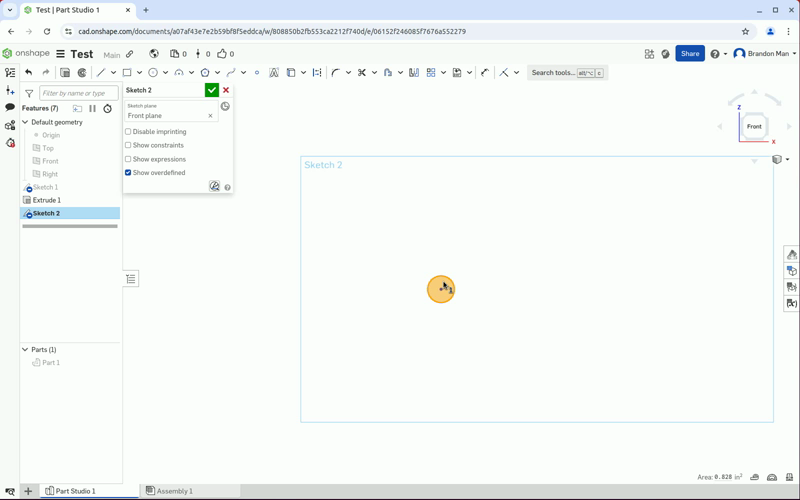
scroll(-6)
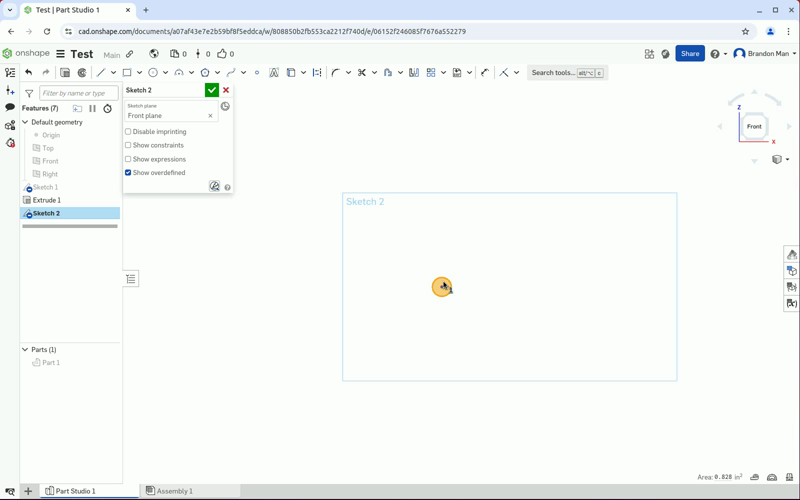
scroll(-6)
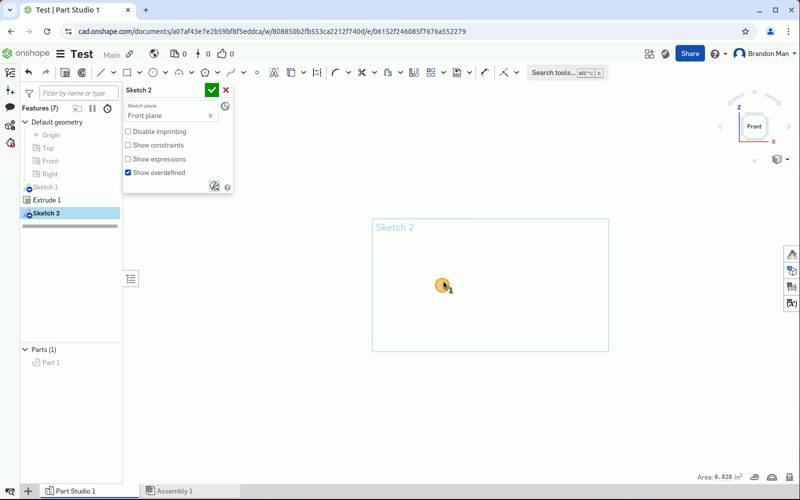
scroll(-6)
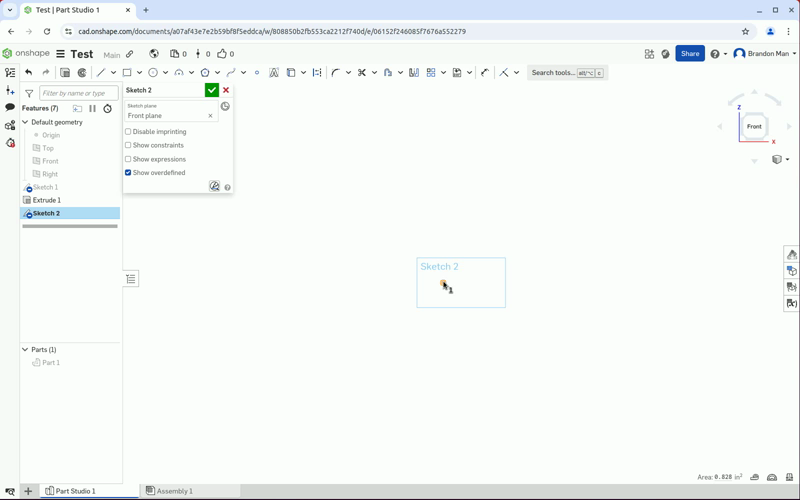
mouse_move(73, 352)
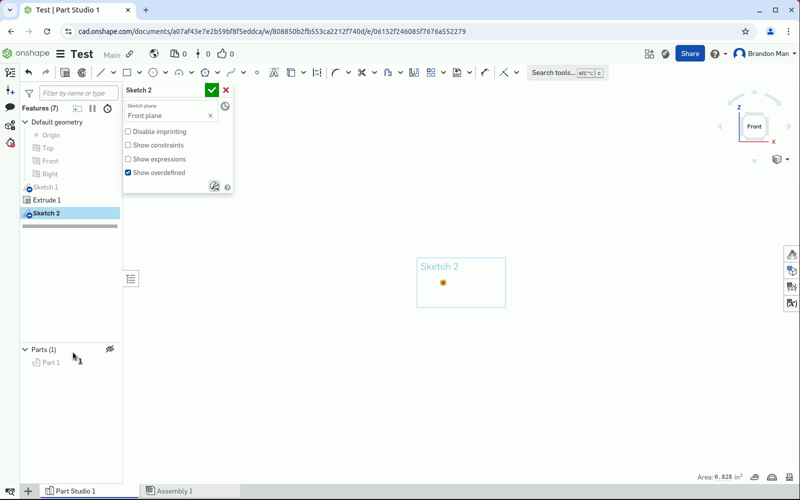
key(shift+y)
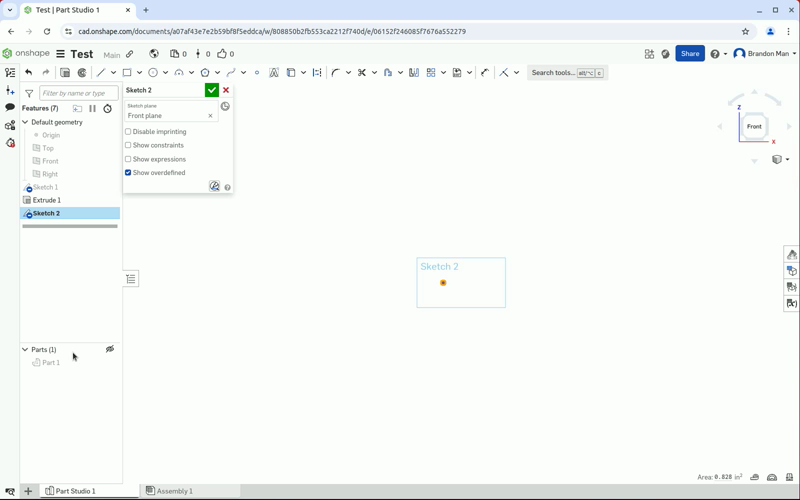
key(shift+e)
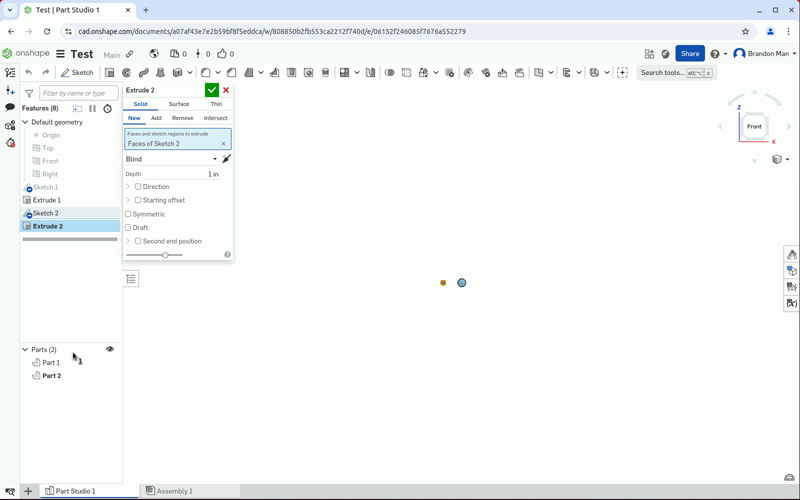
mouse_move(143, 106)
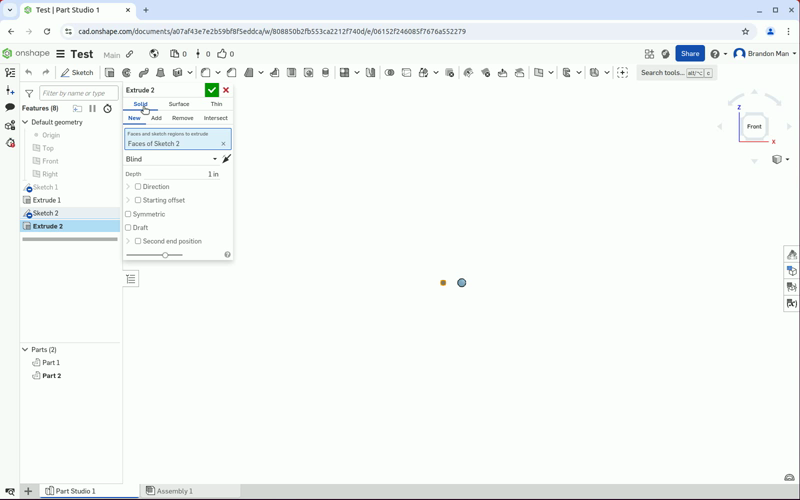
click(143, 106)
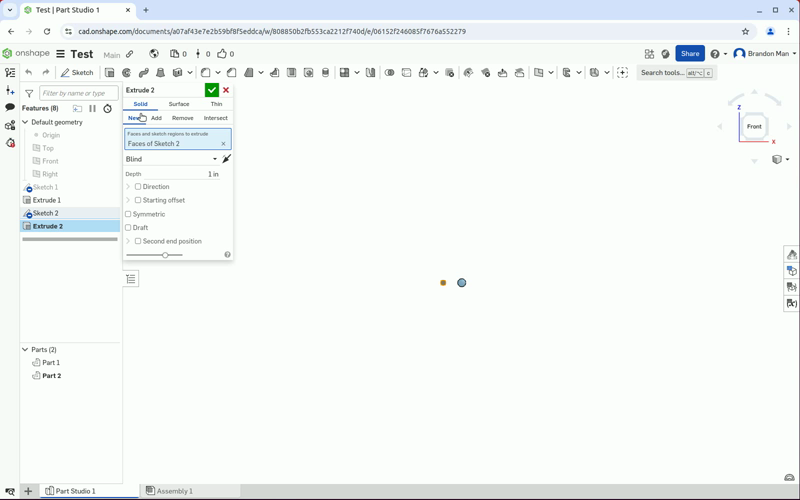
mouse_move(137, 120)
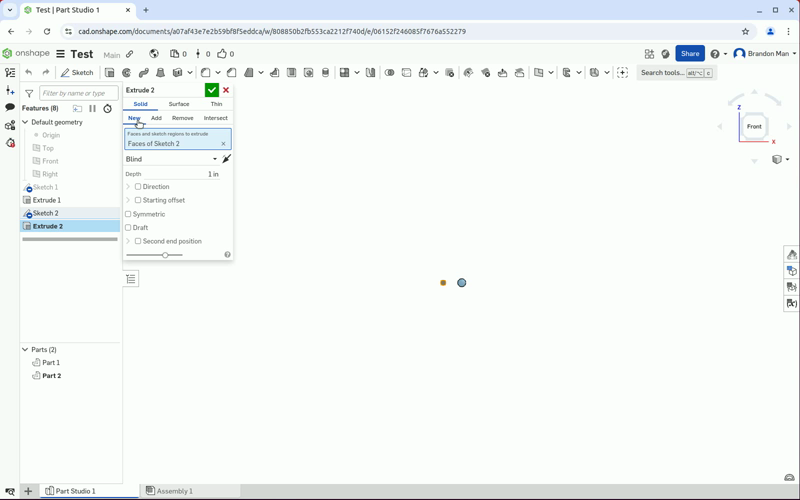
click(137, 120)
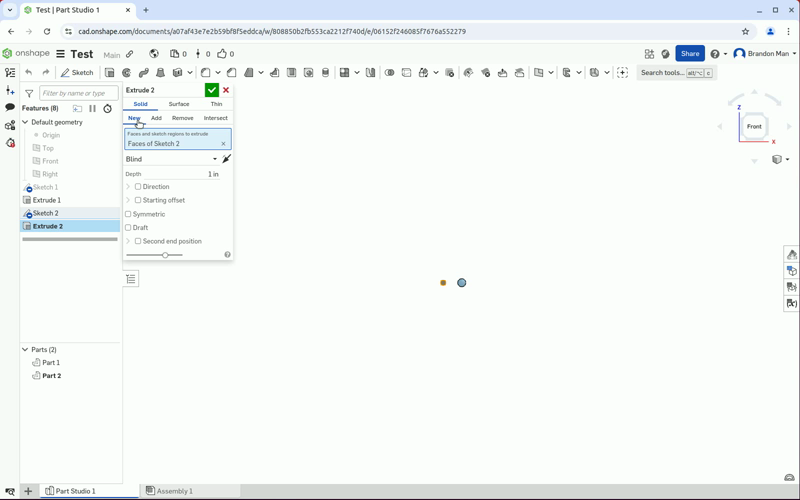
key(tab, 4)
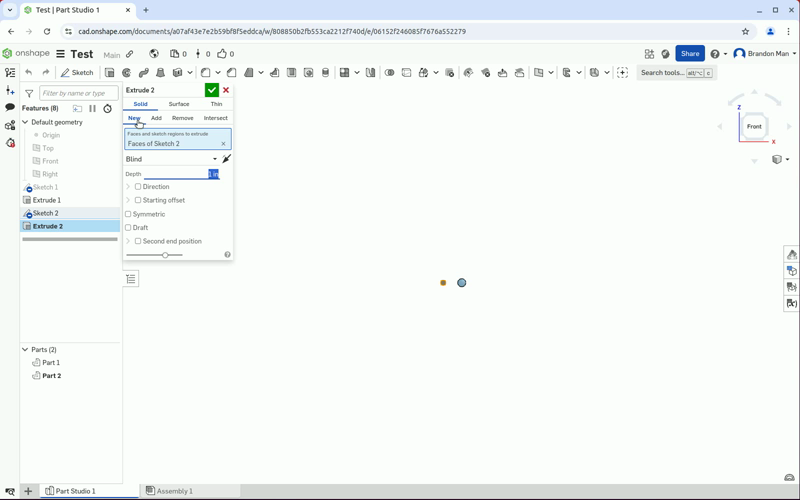
text(46.216)
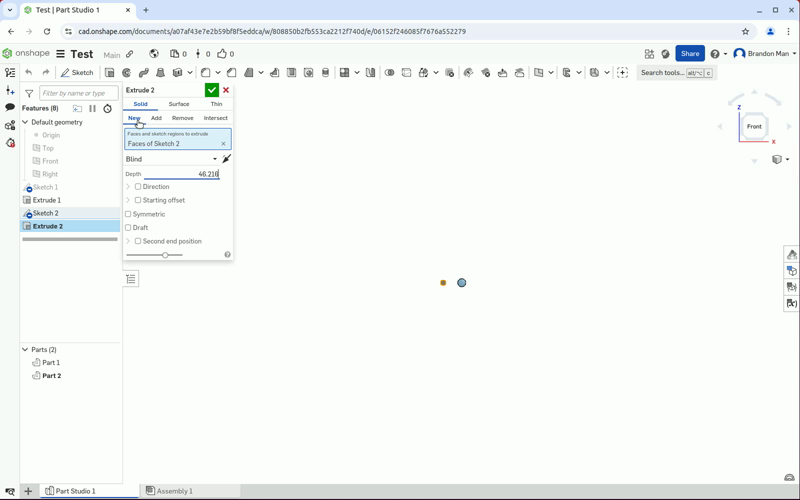
key(tab, 3)
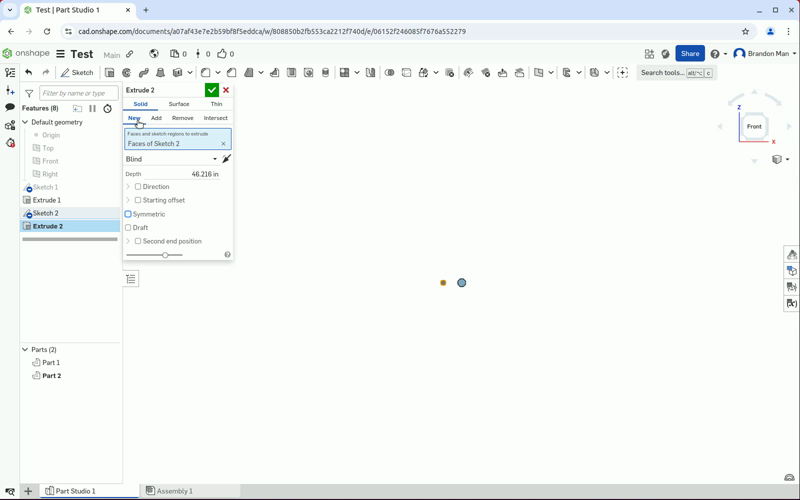
key(space)
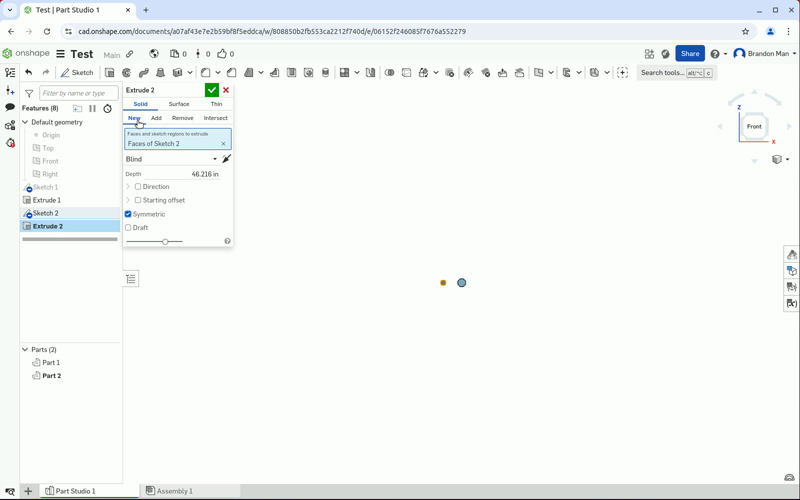
key(enter)
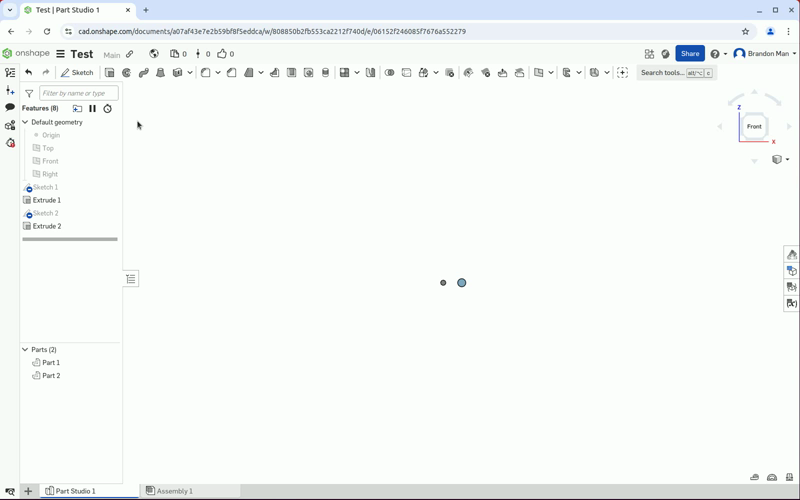
key(shift+h)
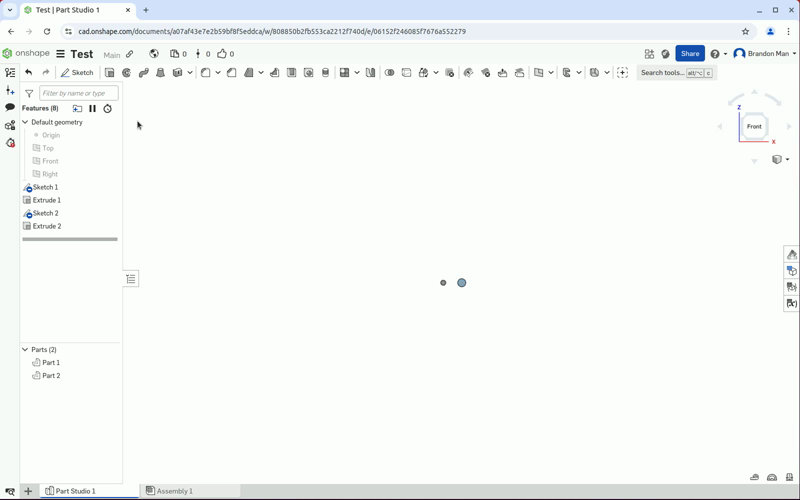
key(shift+h)
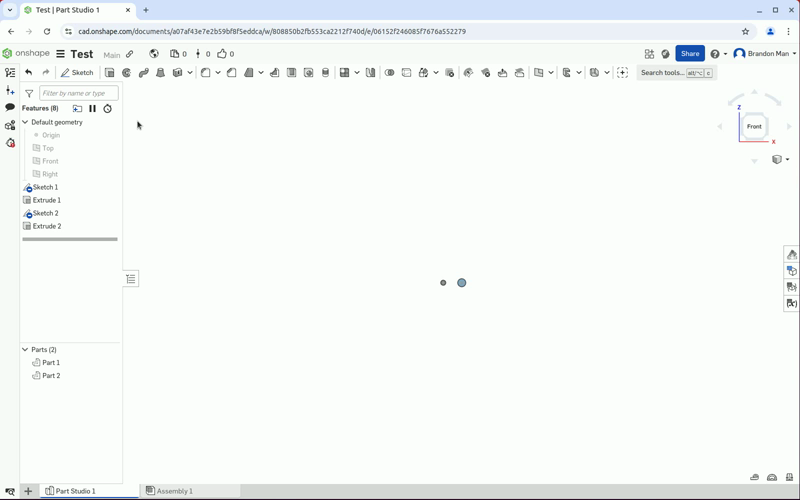
key(shift+7)
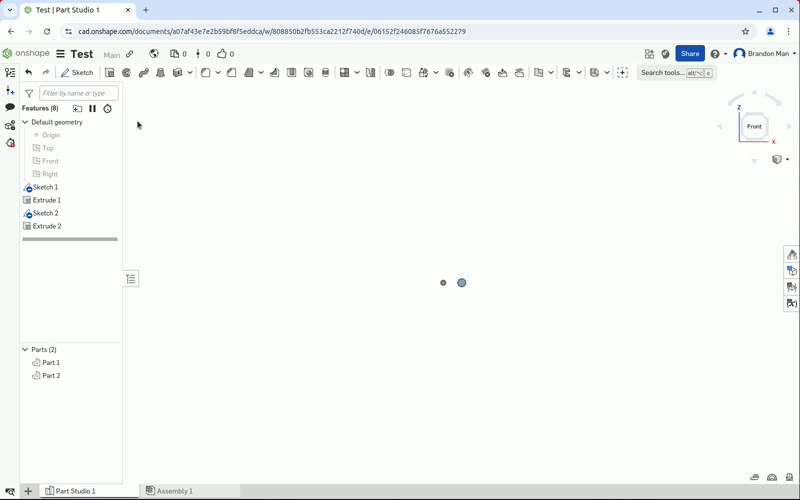
key(left, 2)
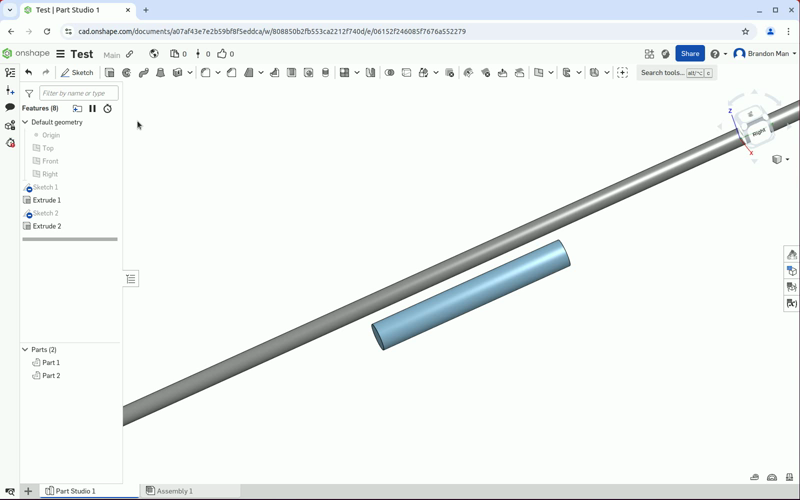
key(down, 2)
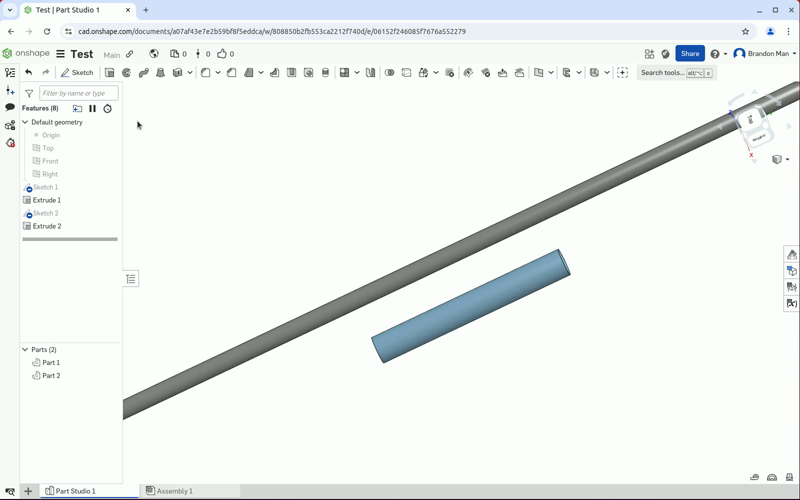
key(up, 2)
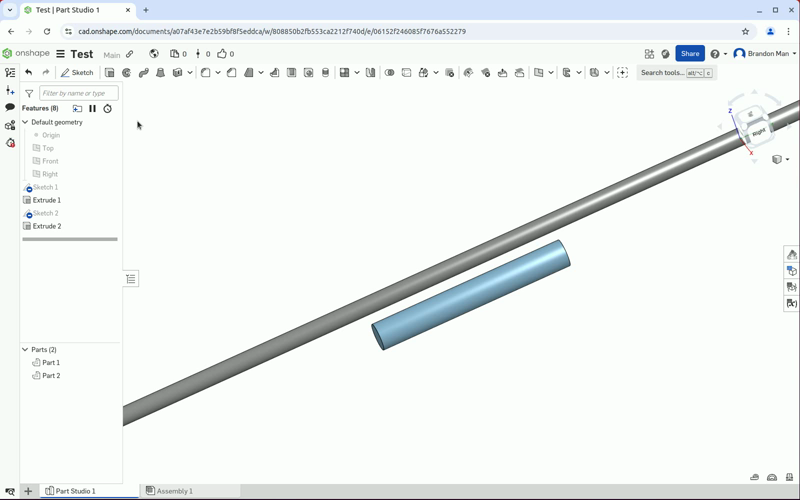
key(right, 2)
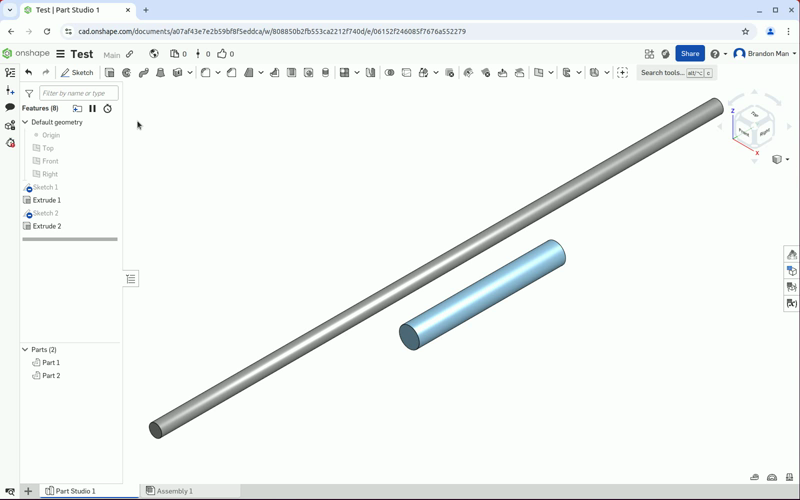
mouse_move(73, 189)
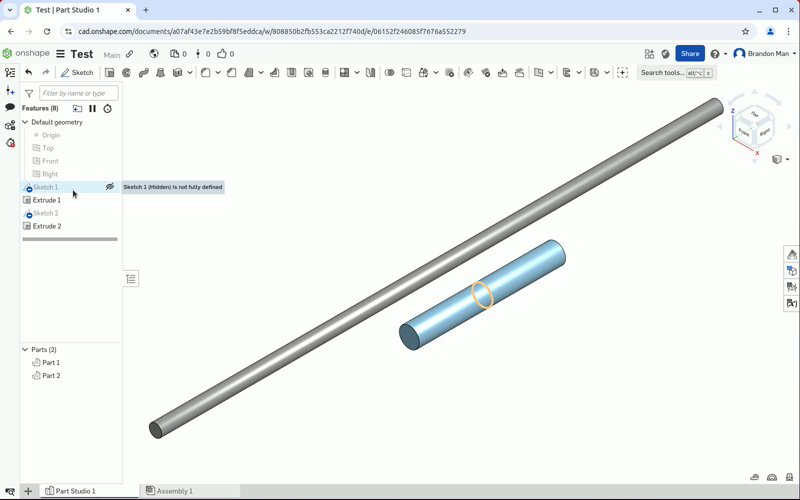
click(73, 189)